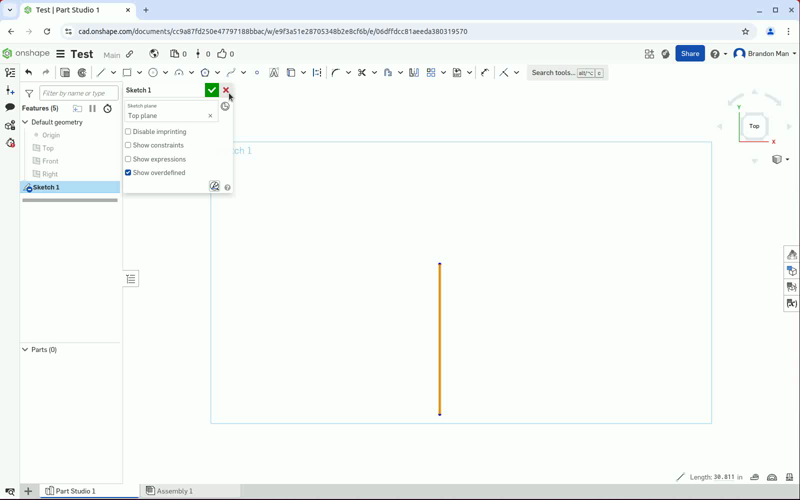
key(shift+h)
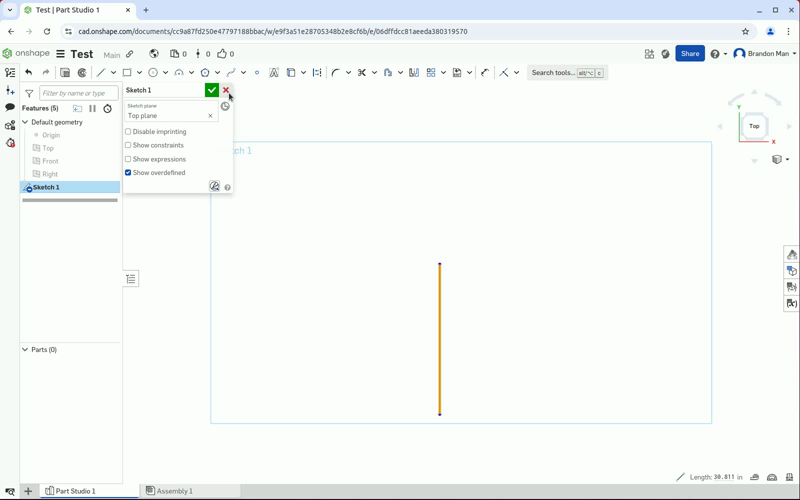
key(shift+s)
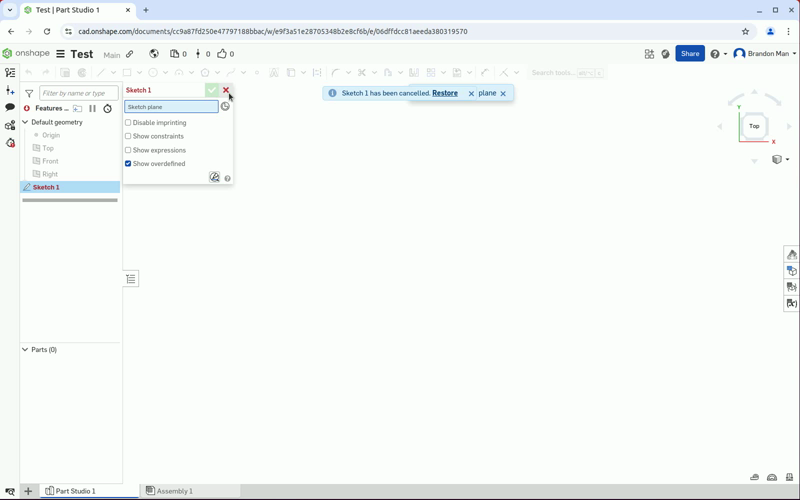
mouse_move(73, 150)
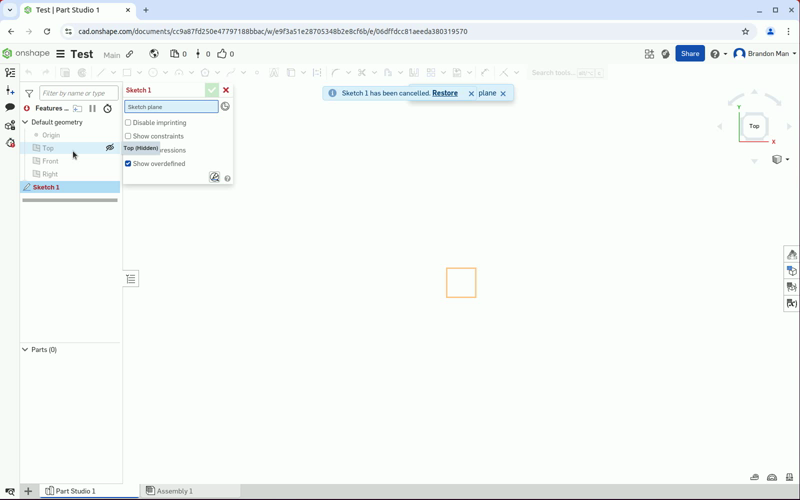
click(73, 150)
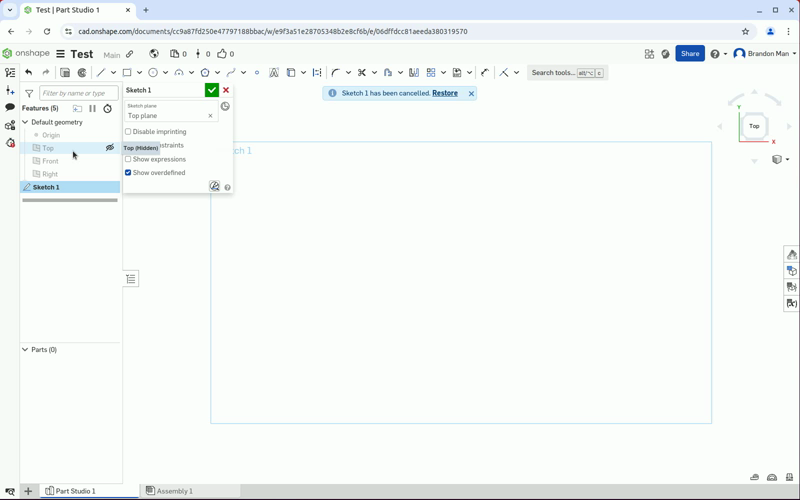
mouse_move(73, 352)
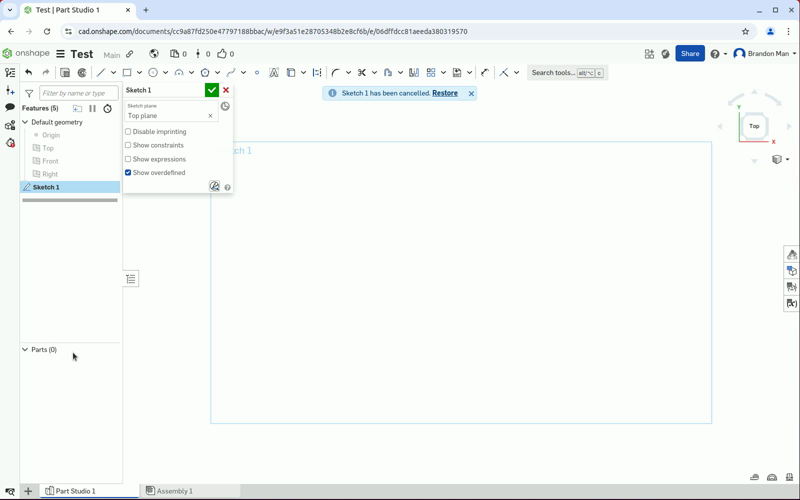
key(y)
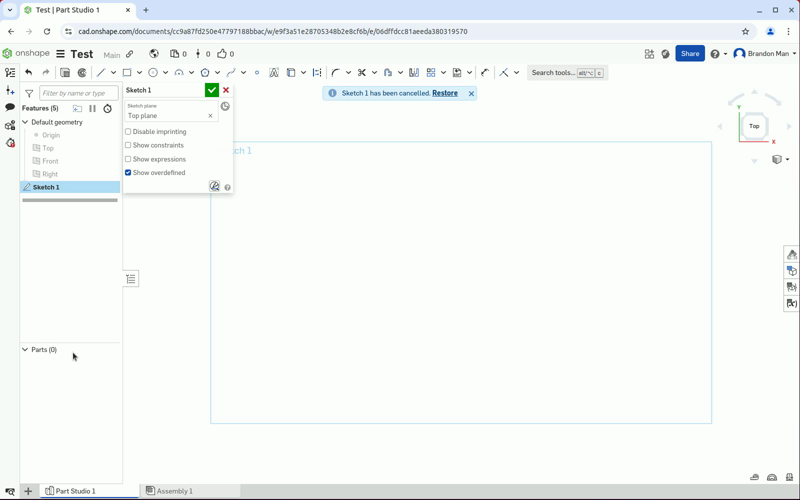
key(l)
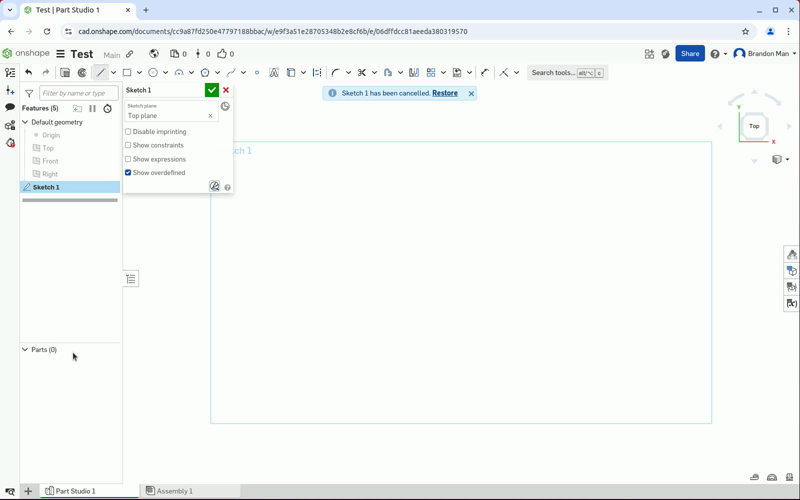
key_down(shift)
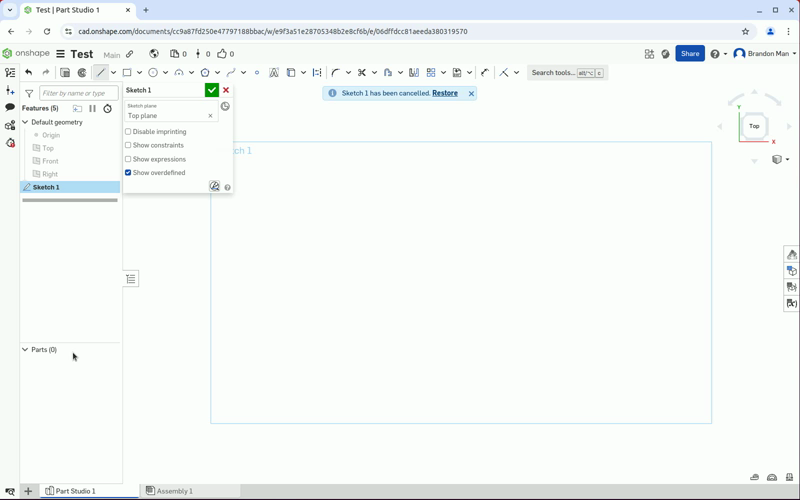
mouse_move(460, 282)
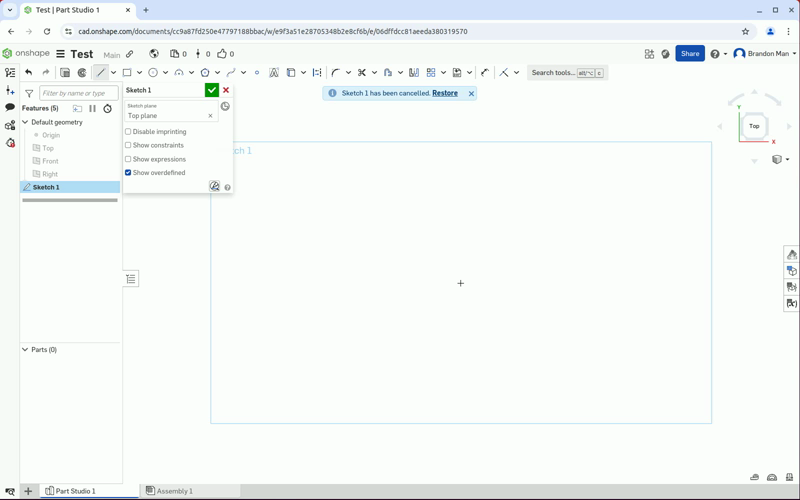
click(460, 282)
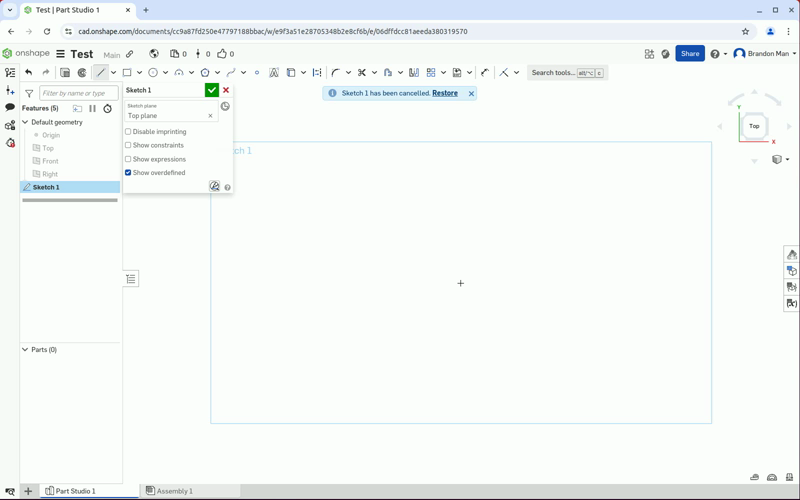
key_up(shift)
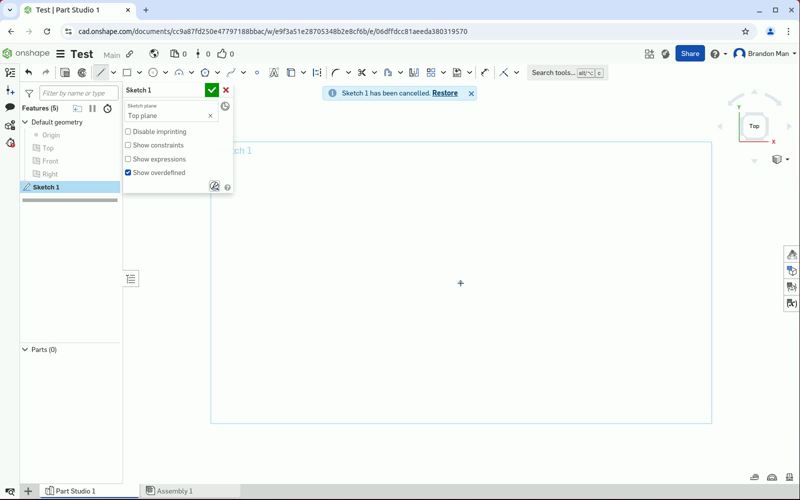
key_down(shift)
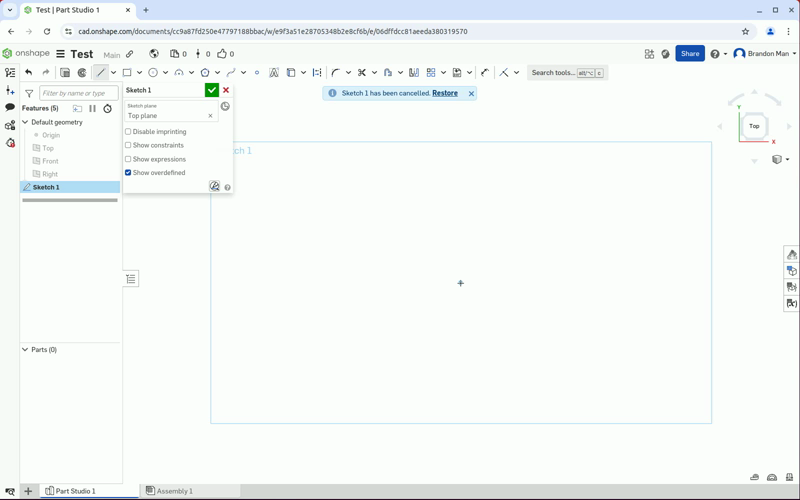
mouse_move(546, 282)
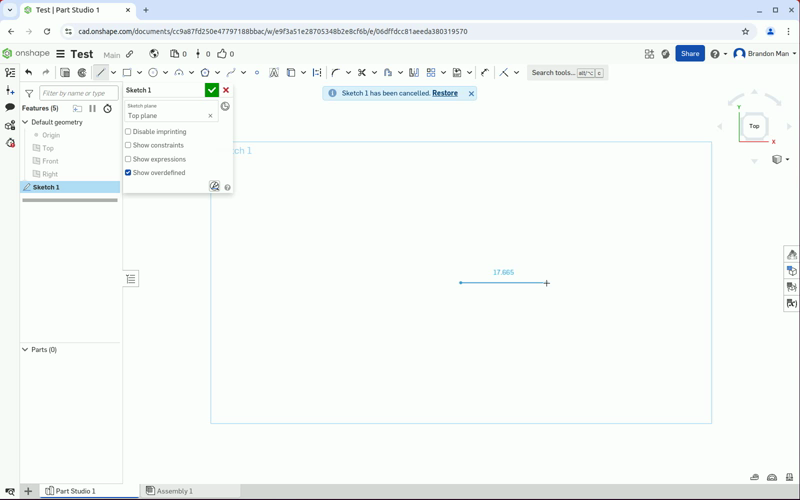
click(546, 282)
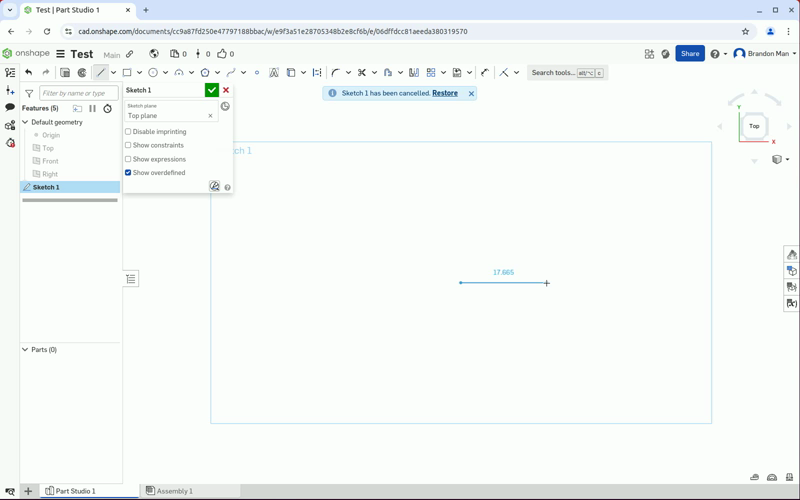
key_up(shift)
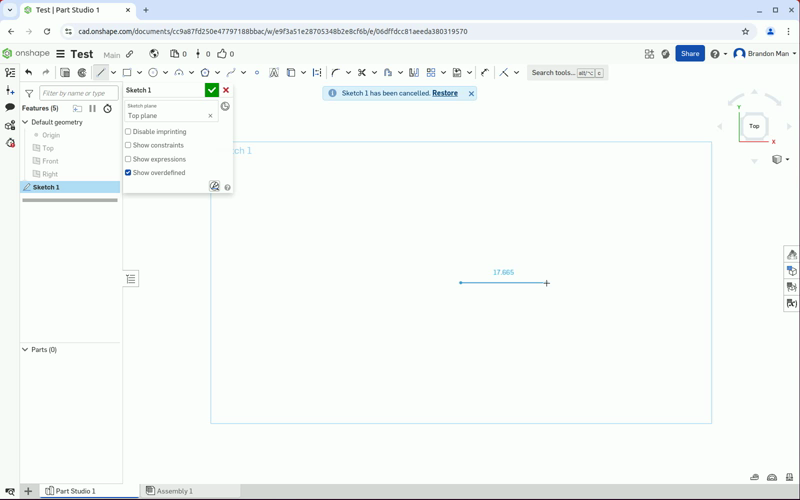
key_down(shift)
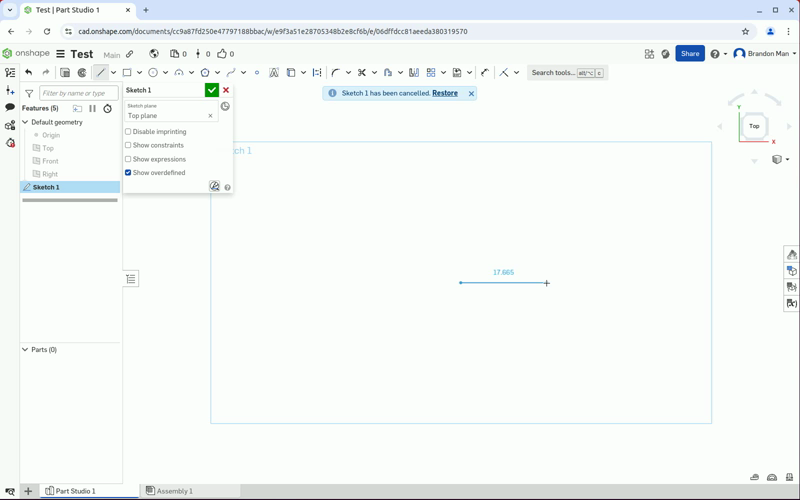
mouse_move(546, 197)
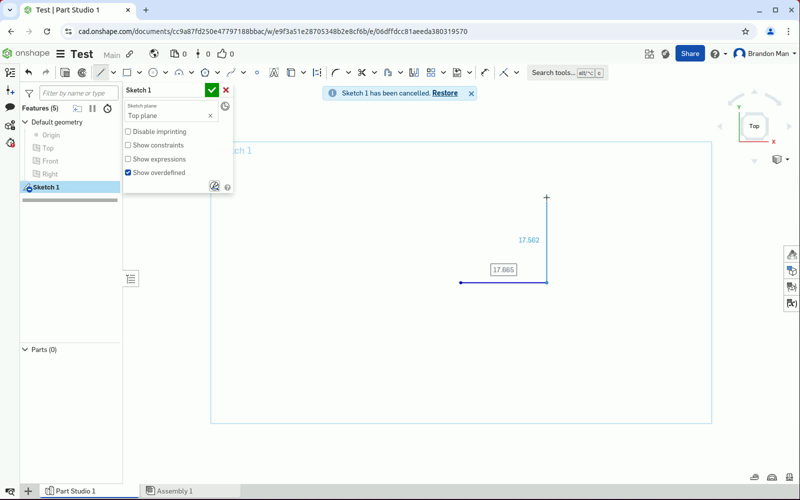
click(546, 197)
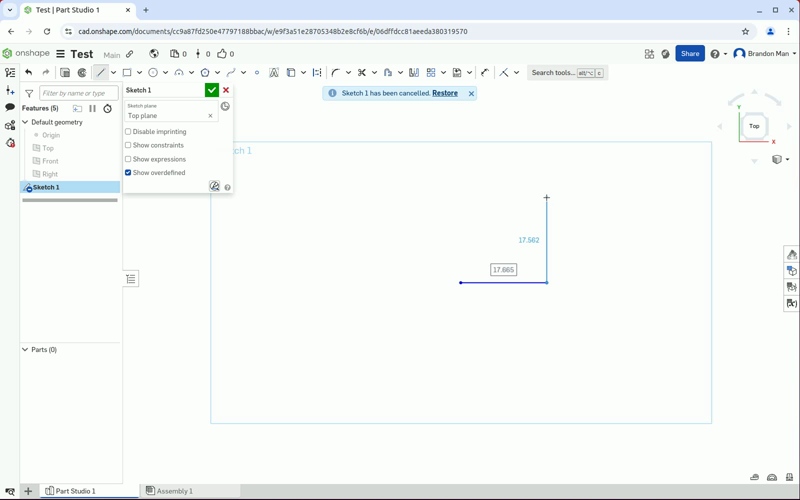
key_up(shift)
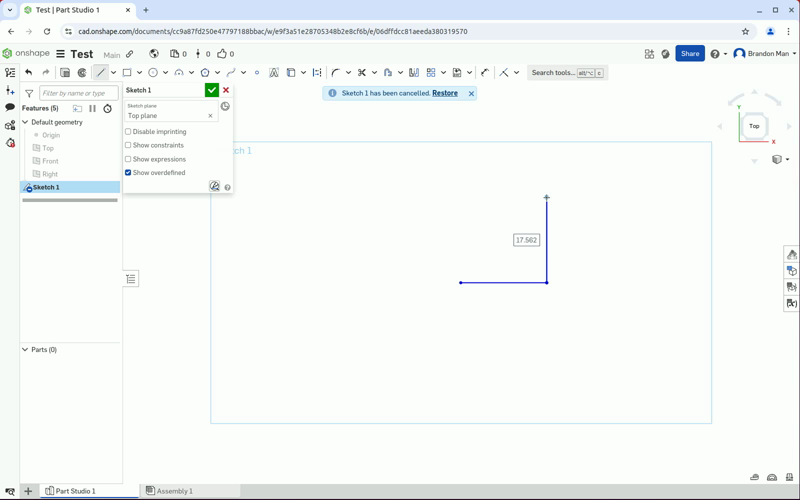
key_down(shift)
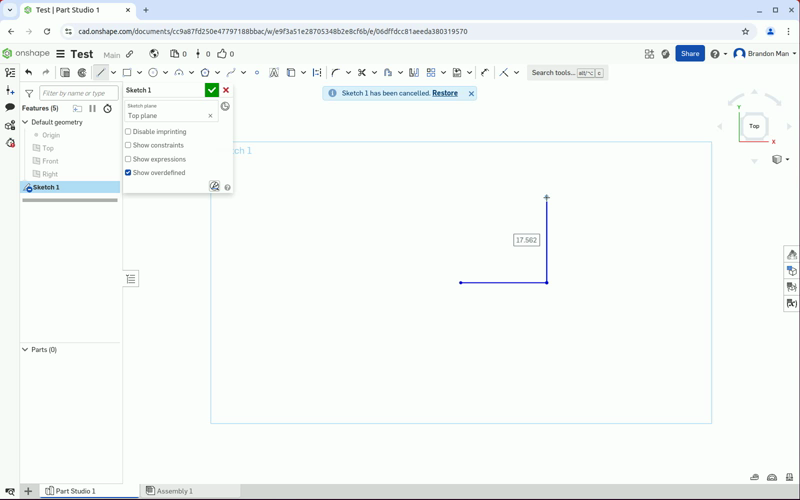
mouse_move(460, 197)
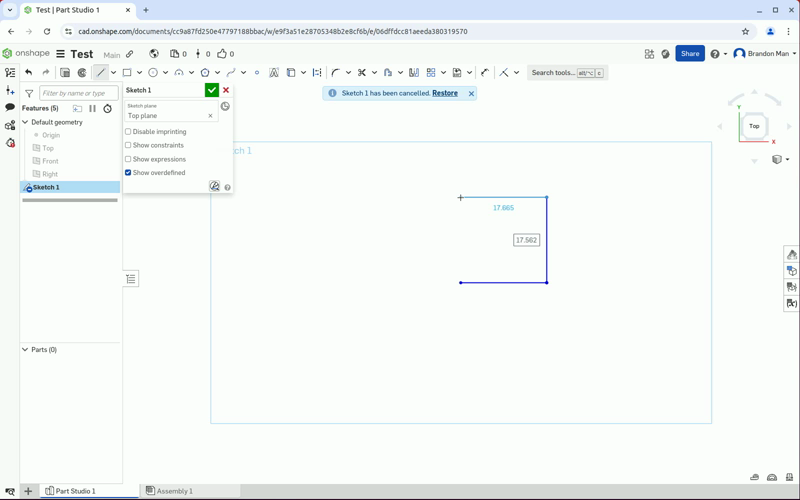
click(460, 197)
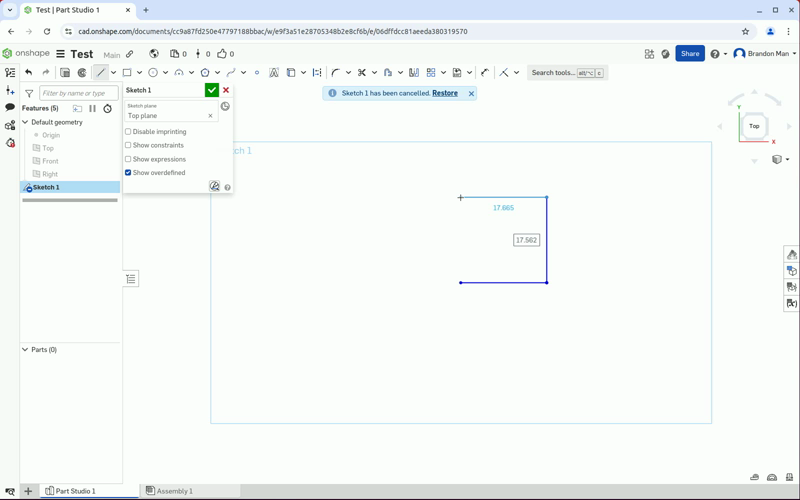
key_up(shift)
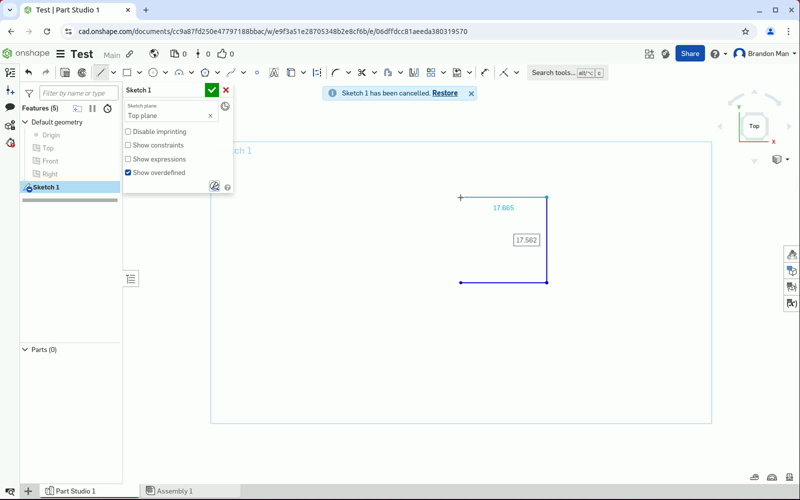
key_down(shift)
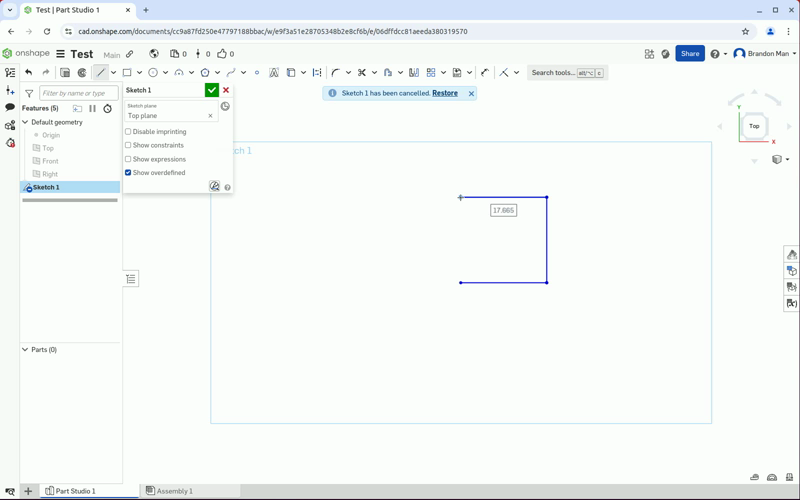
mouse_move(460, 282)
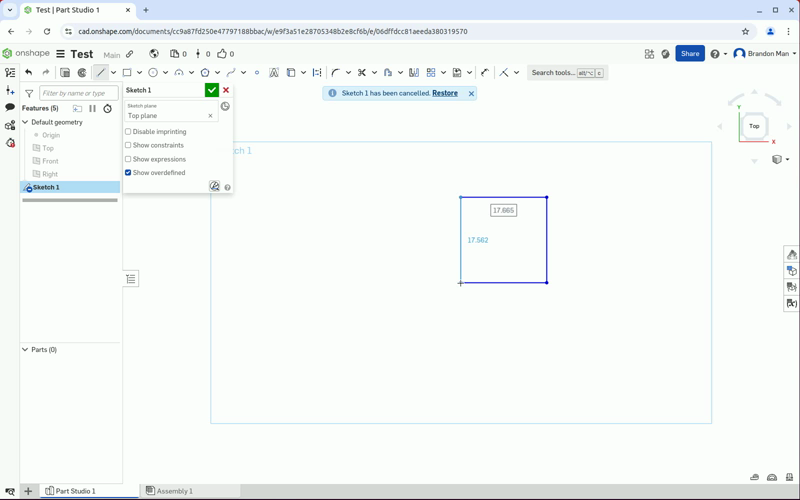
key_up(shift)
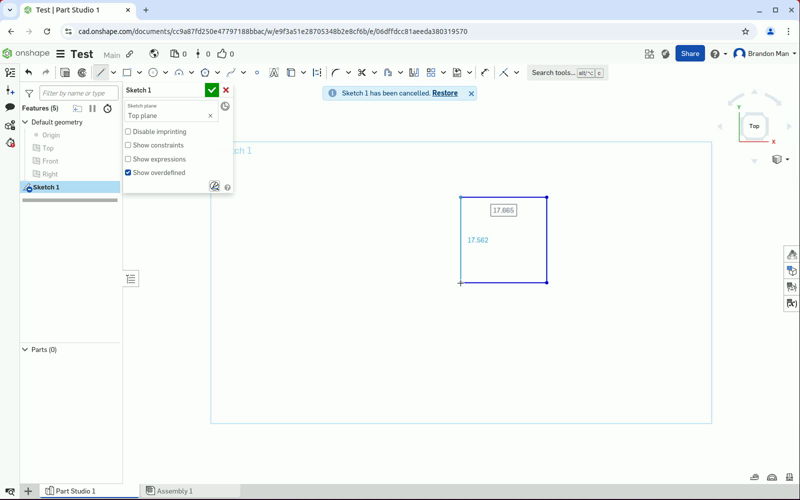
click(460, 282)
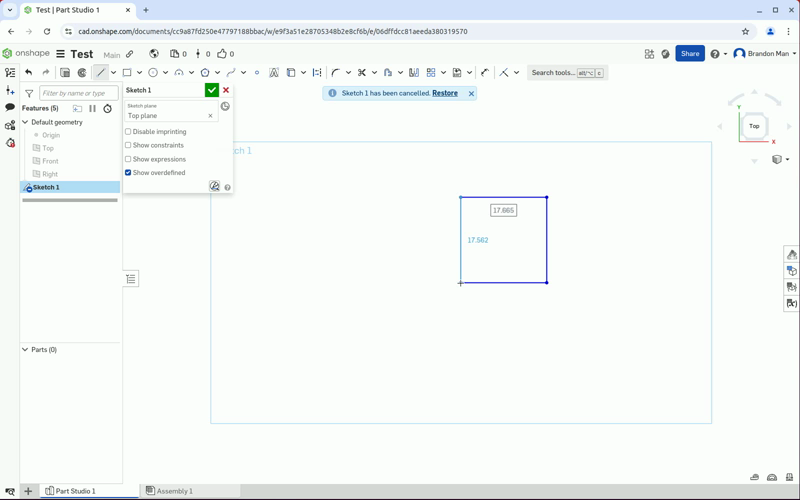
key(esc)
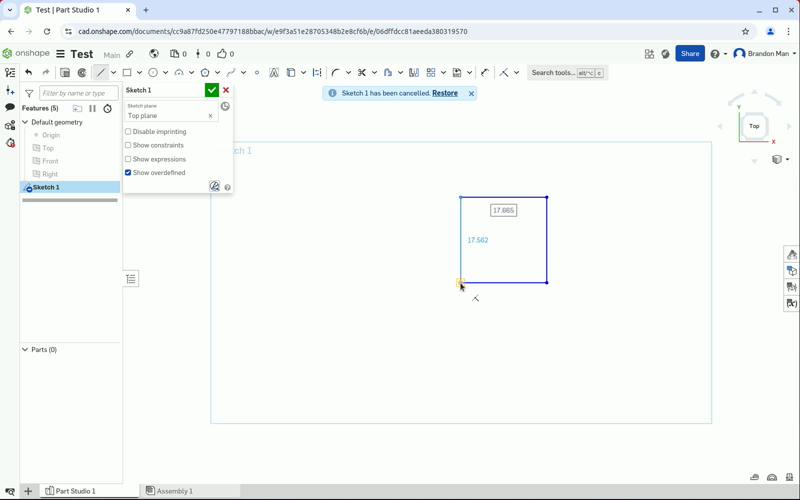
mouse_move(474, 232)
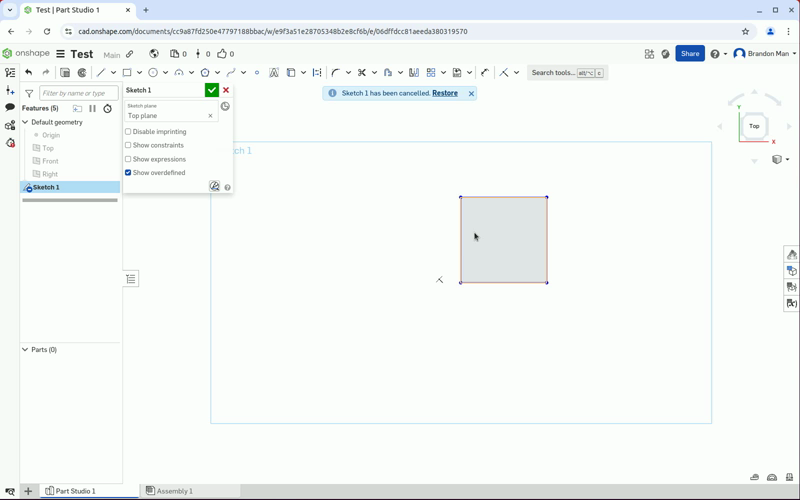
click(474, 232)
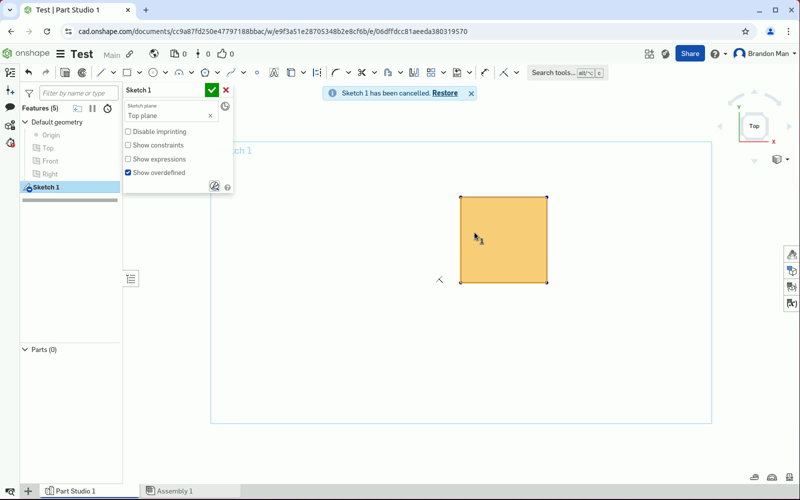
mouse_move(73, 352)
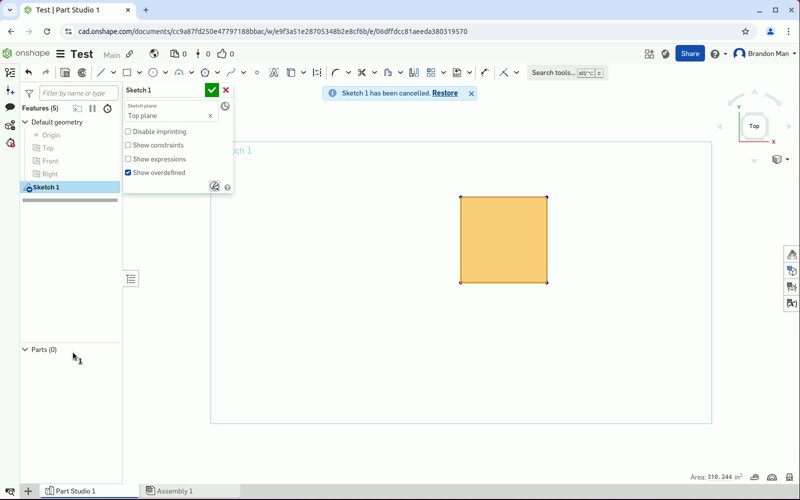
key(shift+y)
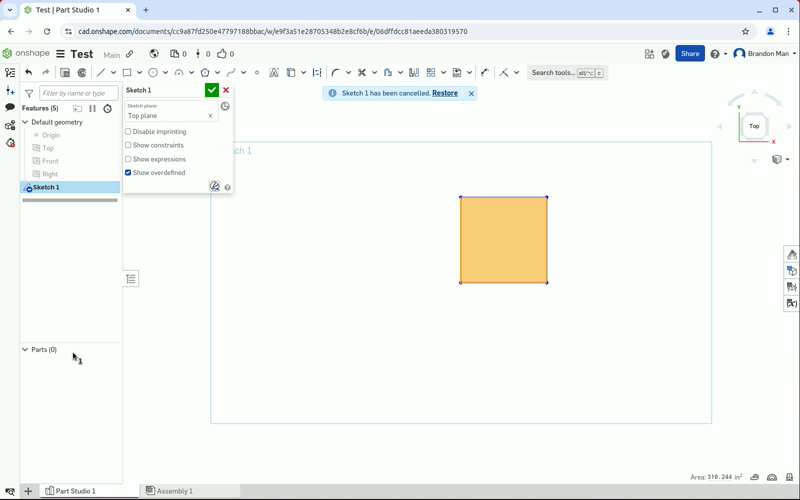
key(shift+e)
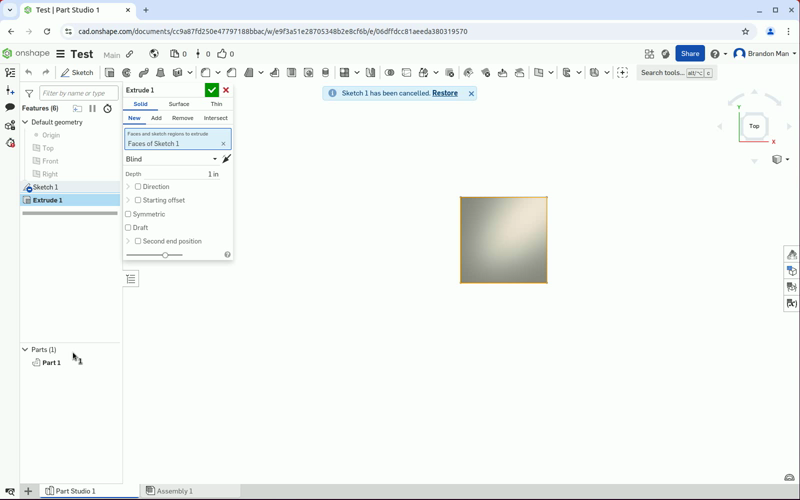
mouse_move(143, 106)
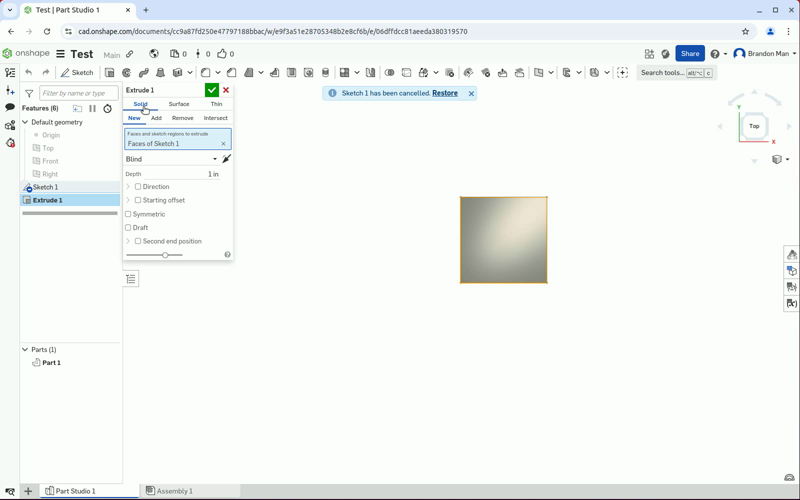
click(143, 106)
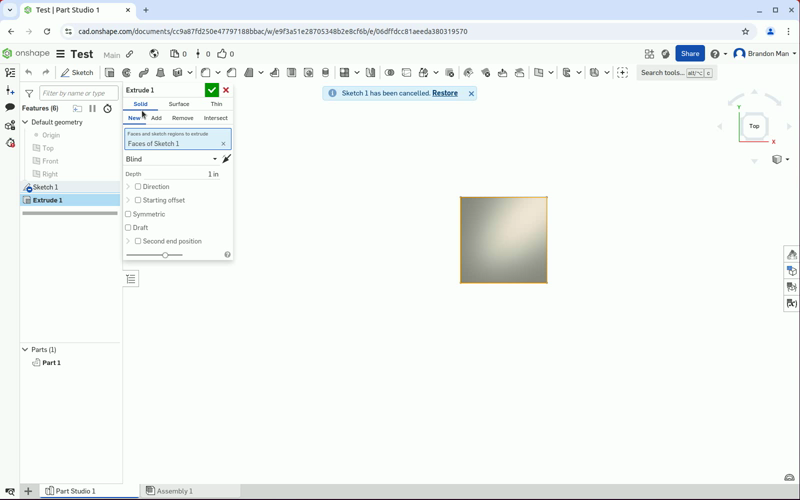
mouse_move(137, 120)
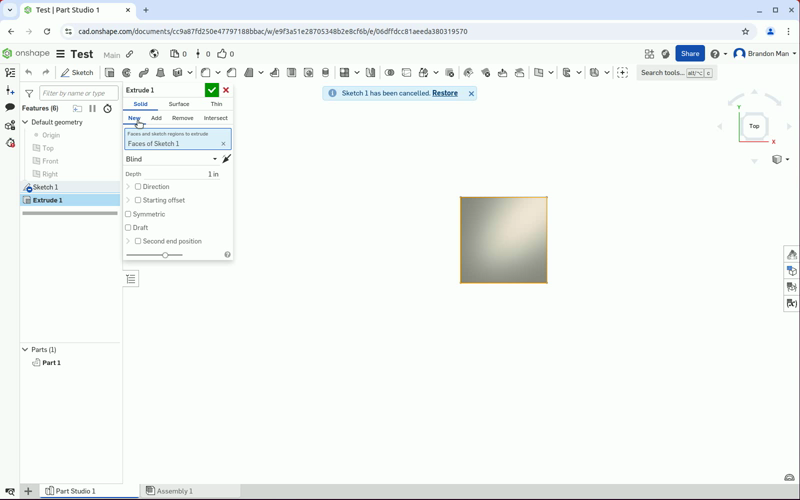
click(137, 120)
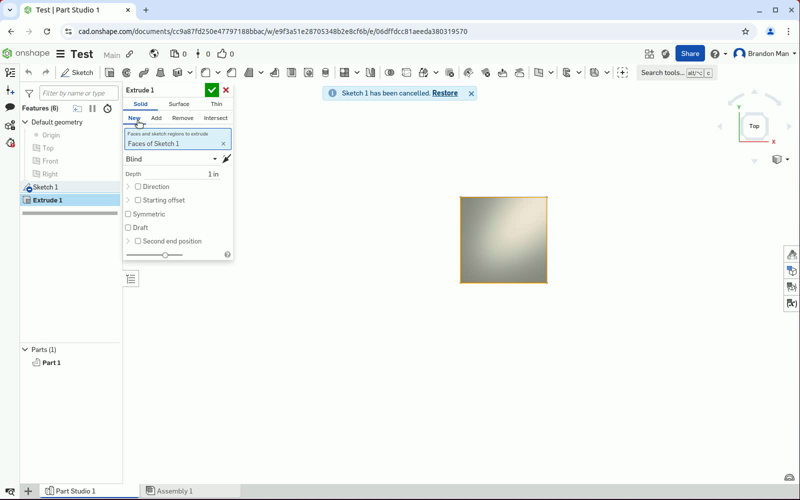
key(tab, 4)
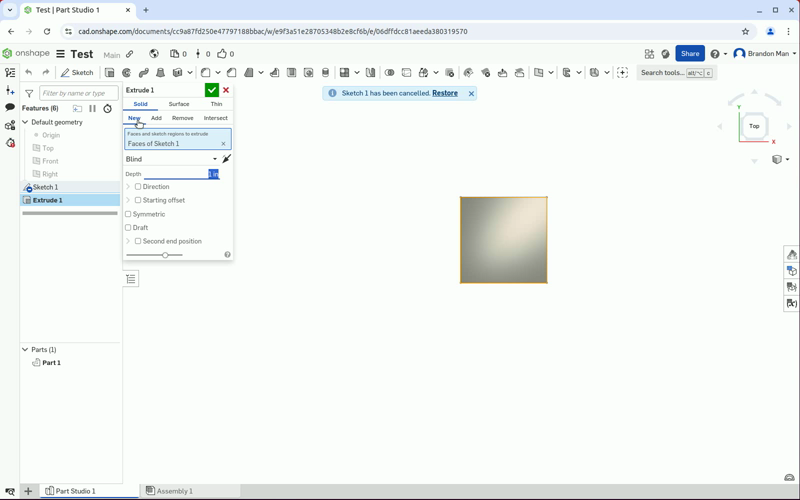
text(17.572)
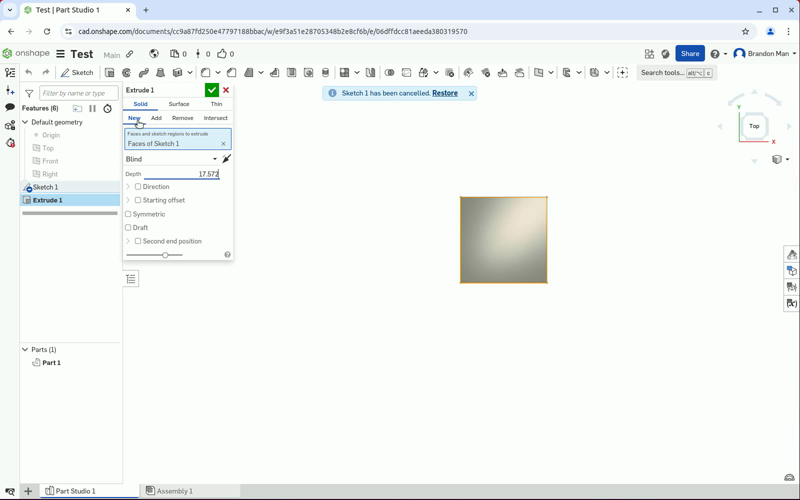
key(enter)
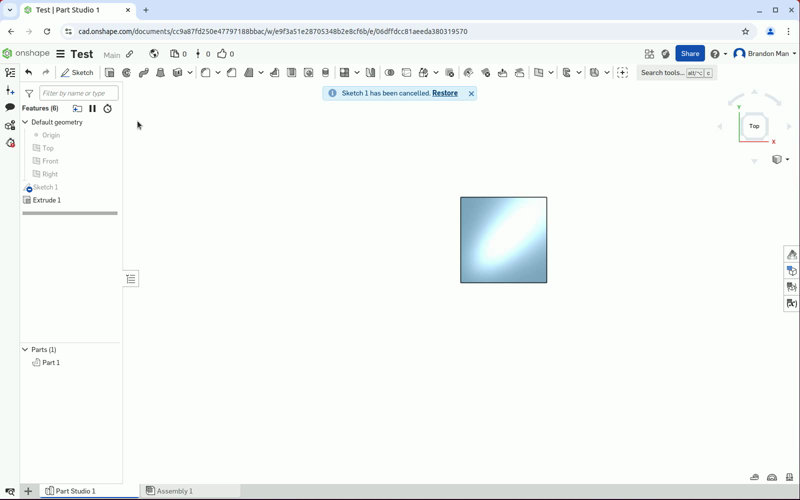
key(shift+h)
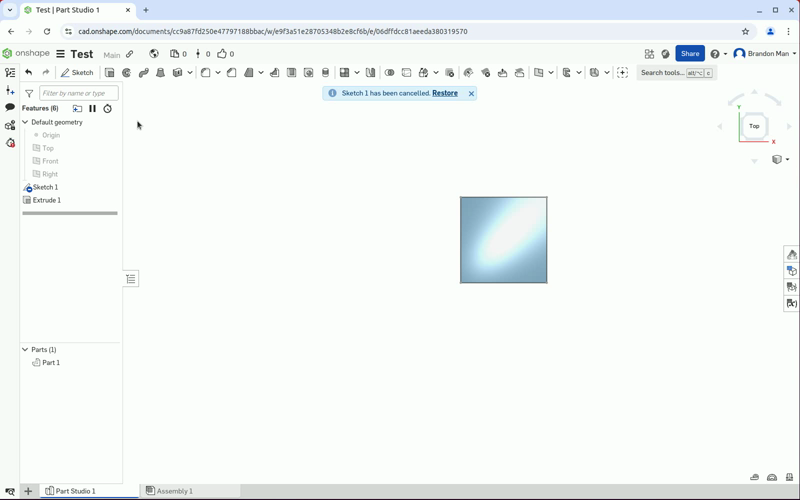
key(shift+h)
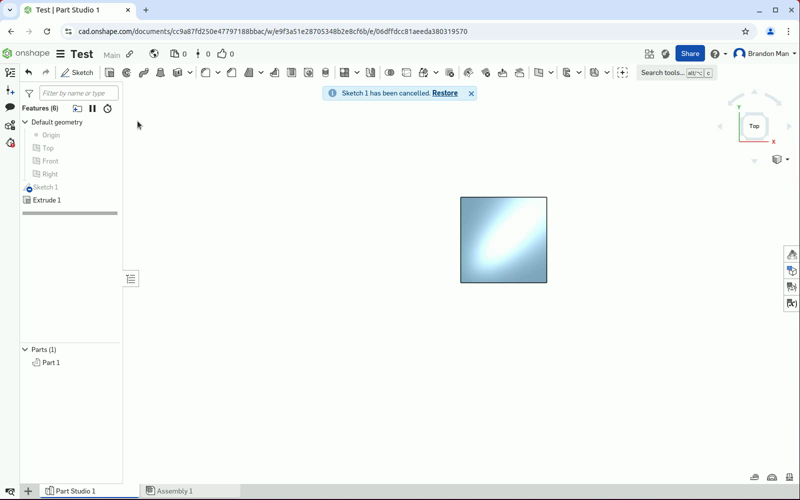
mouse_move(73, 189)
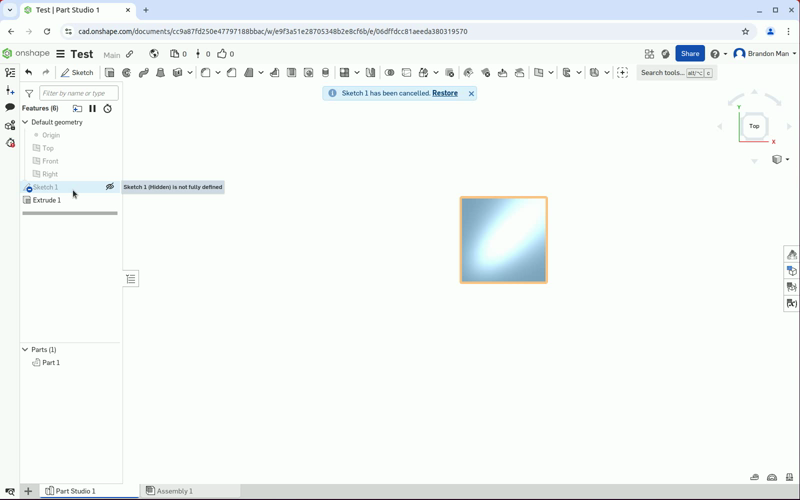
click(73, 189)
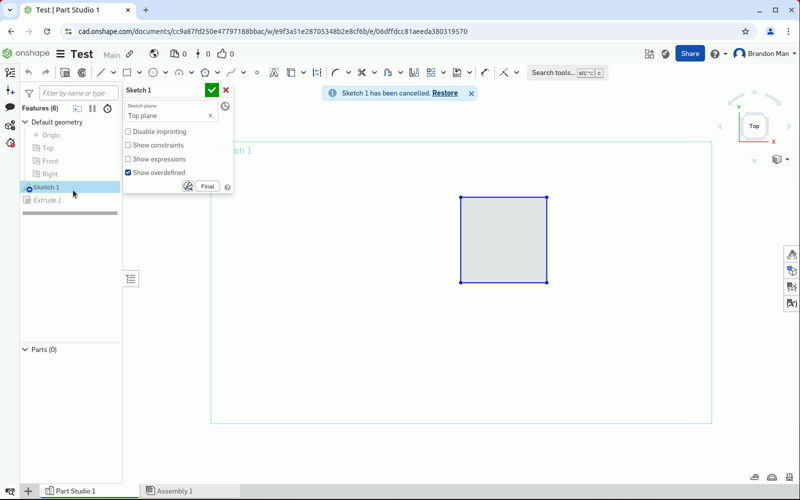
mouse_move(229, 92)
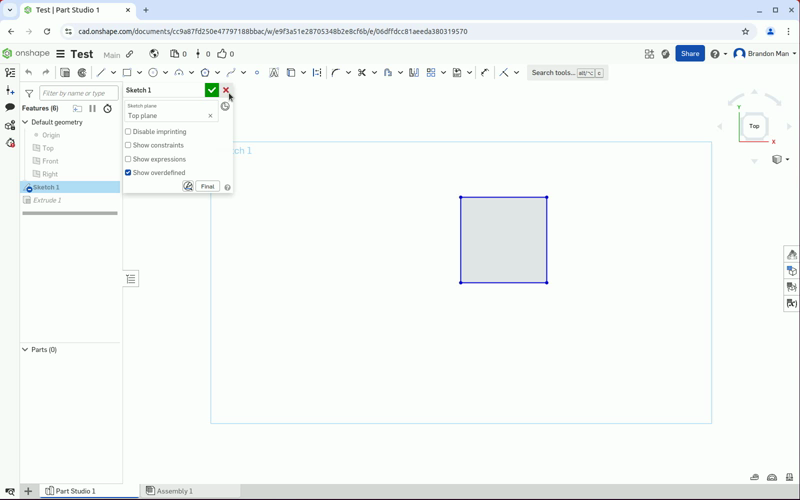
click(229, 92)
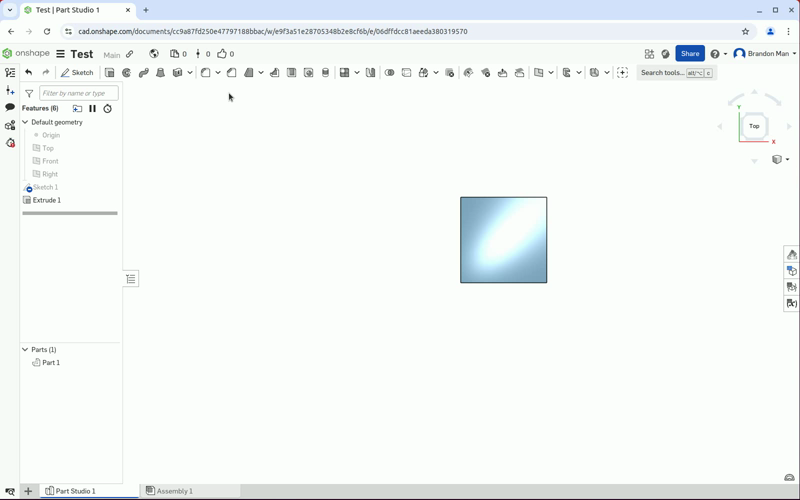
mouse_move(73, 352)
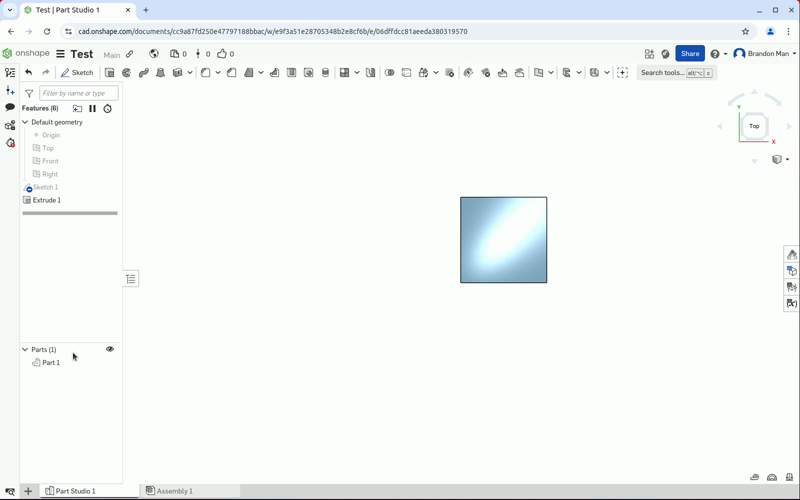
key(y)
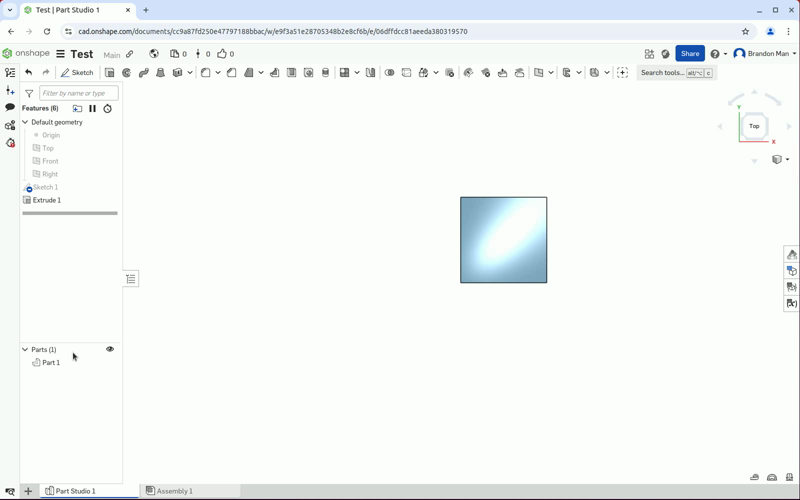
key(shift+p)
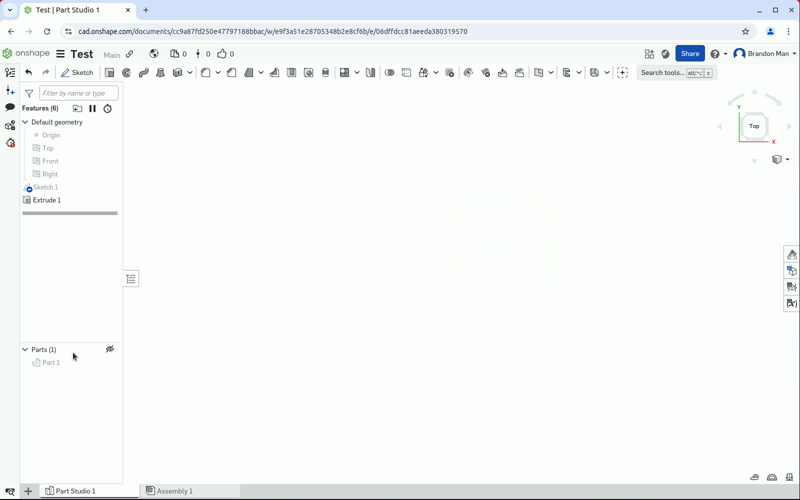
key(space)
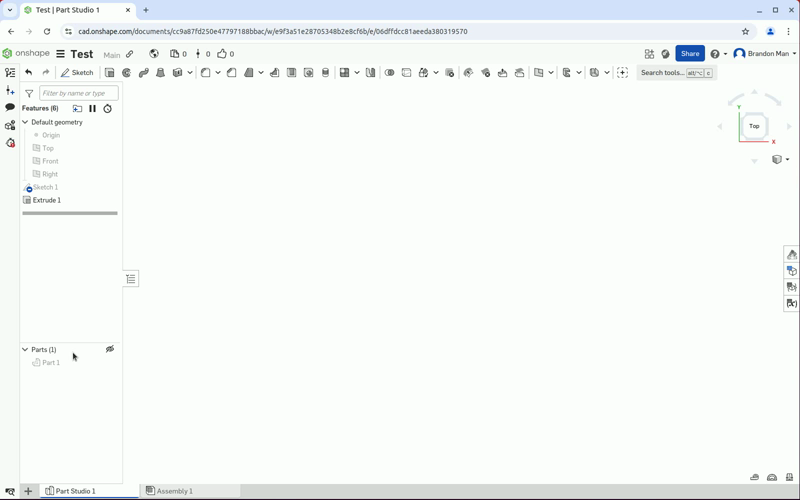
key_down(shift)
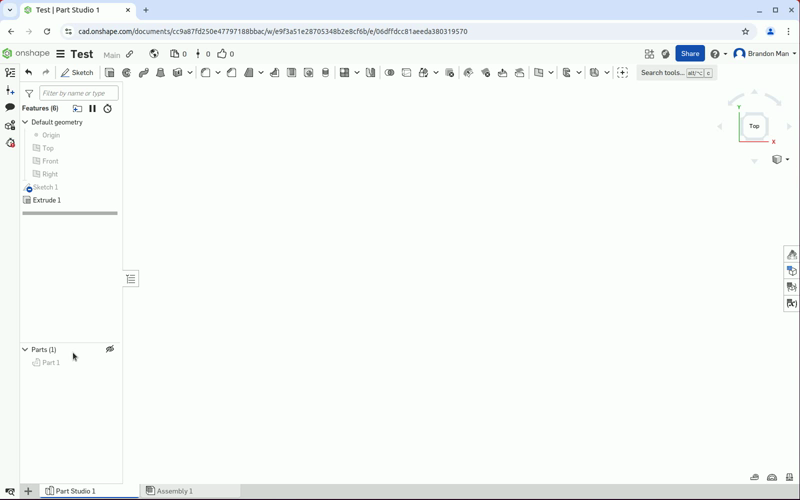
key(up)
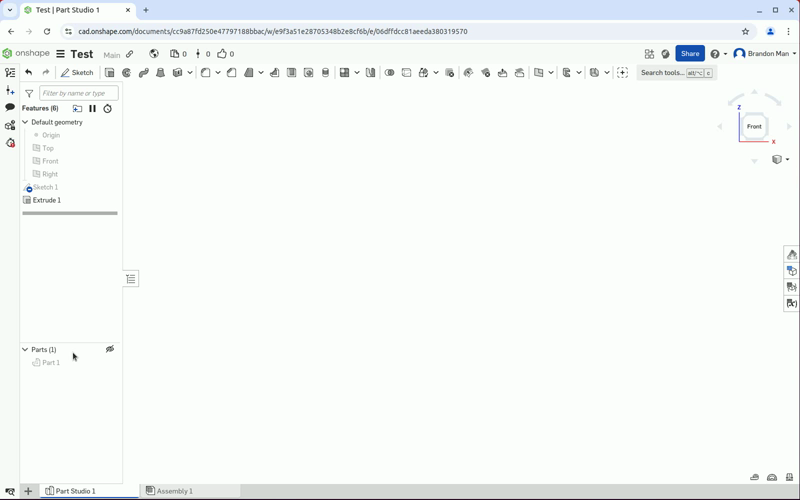
key_up(shift)
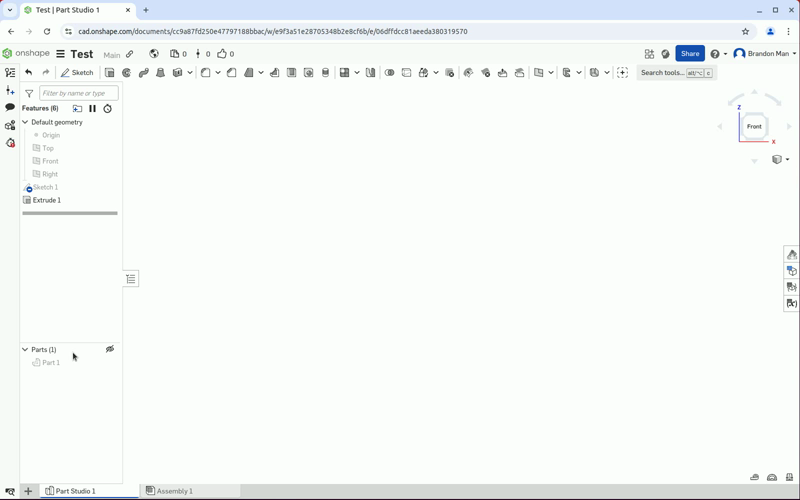
key(space)
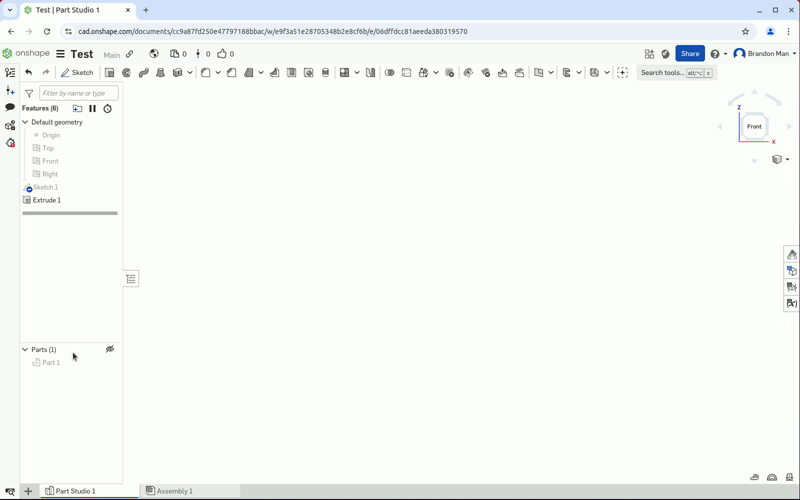
key_down(shift)
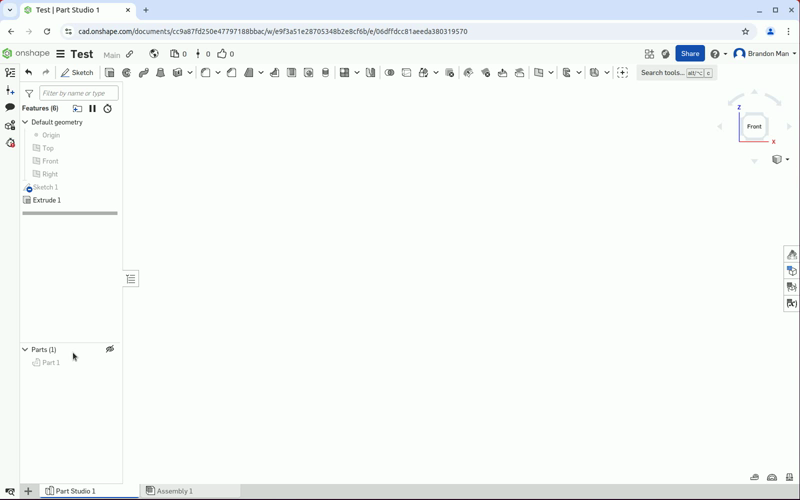
key(left)
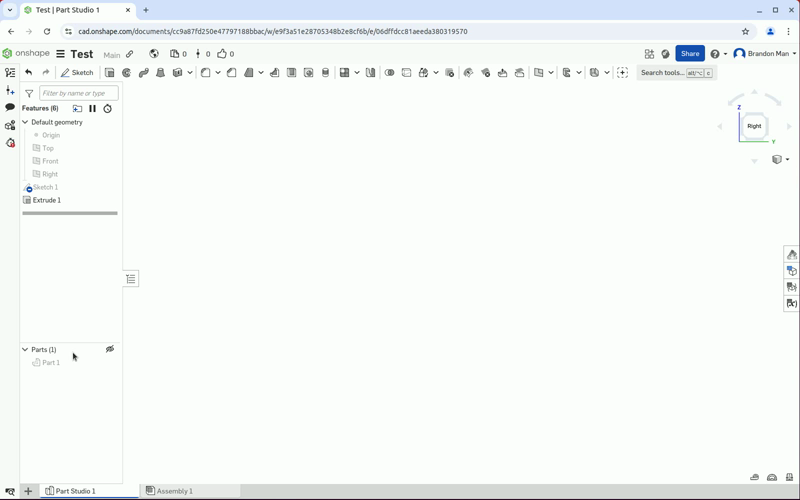
key_up(shift)
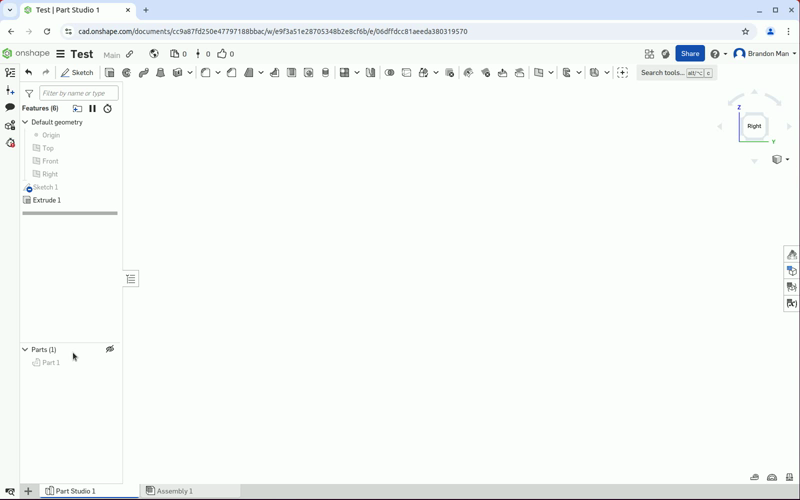
mouse_move(73, 352)
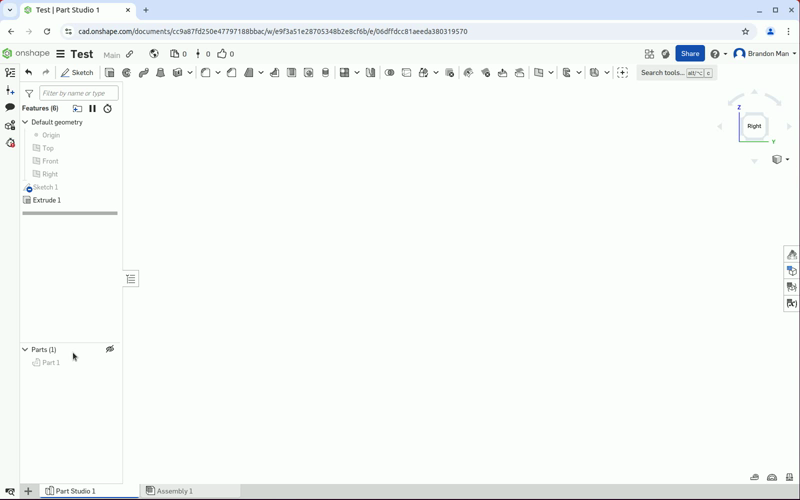
key(shift+y)
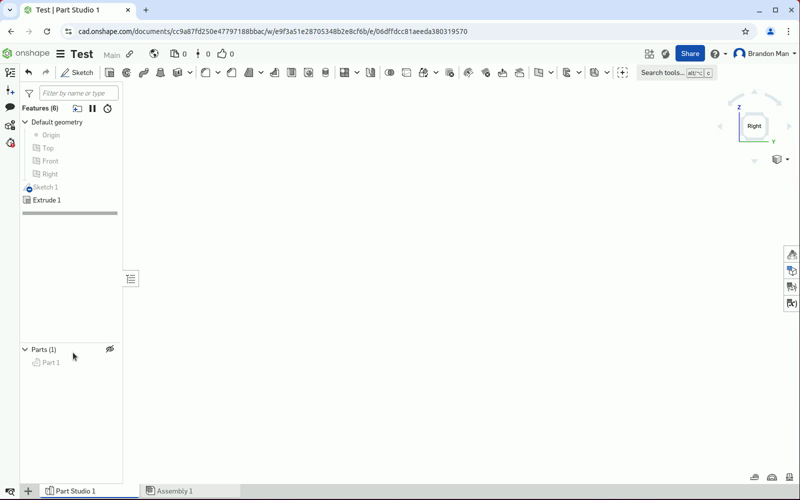
key(shift+s)
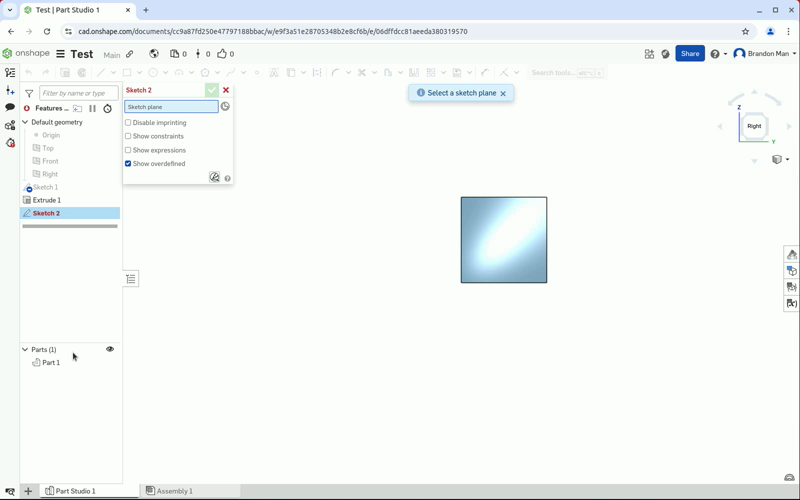
mouse_move(73, 176)
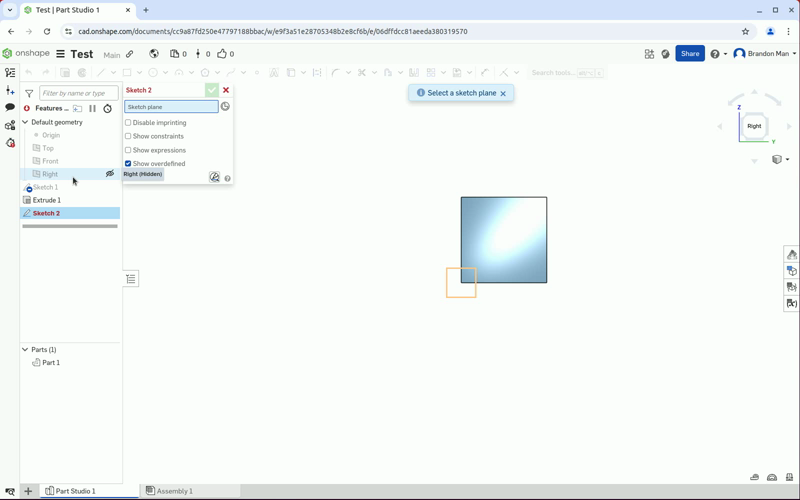
click(73, 176)
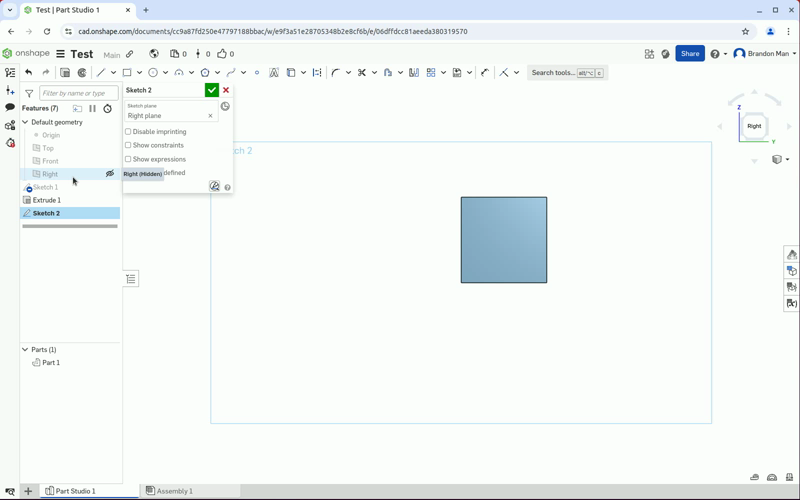
mouse_move(73, 352)
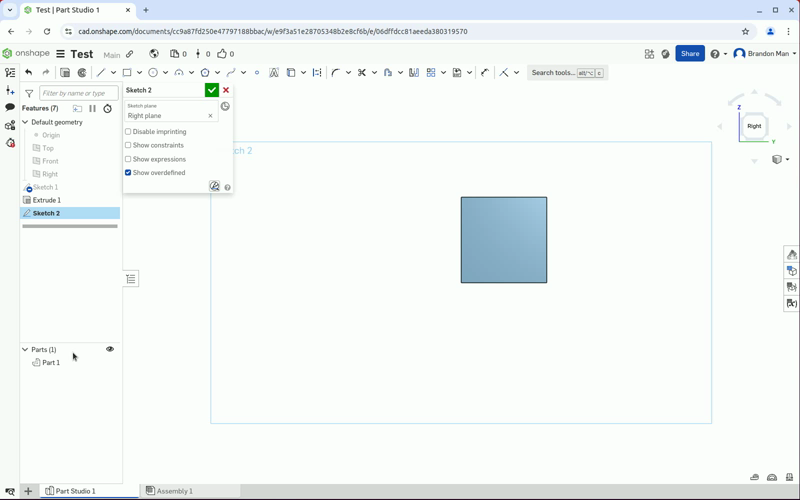
key(y)
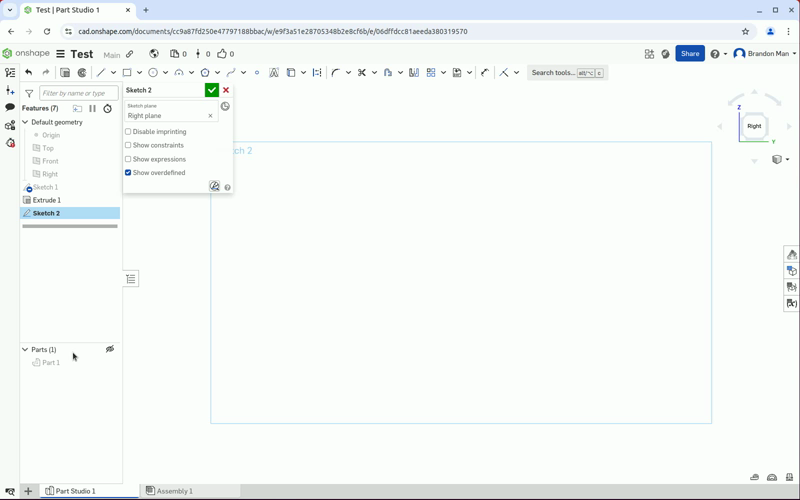
key(l)
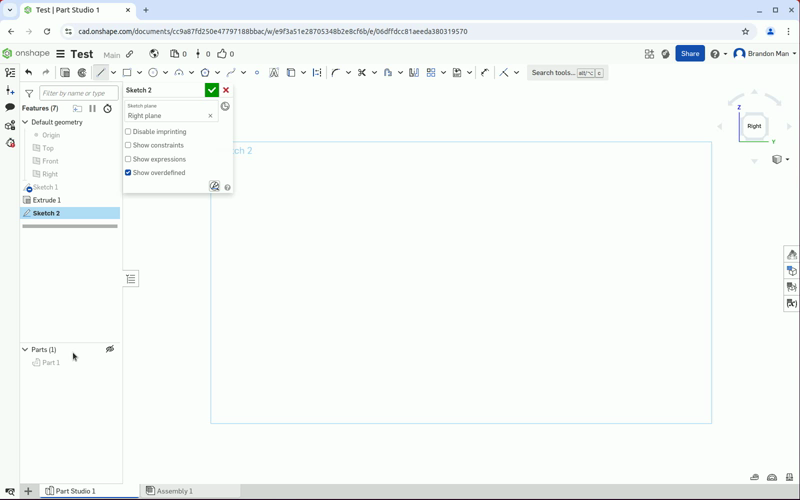
key_down(shift)
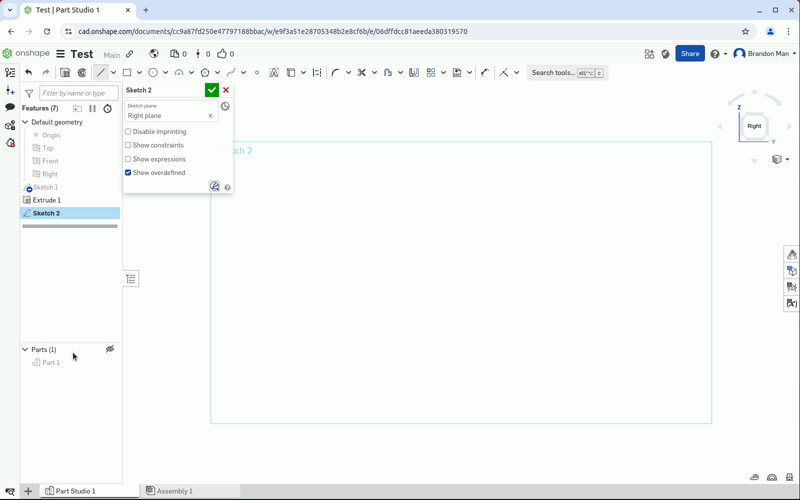
mouse_move(348, 287)
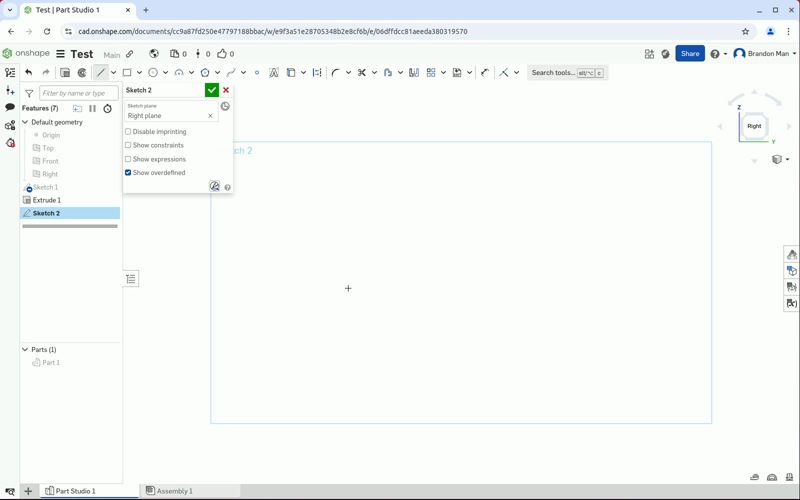
click(348, 287)
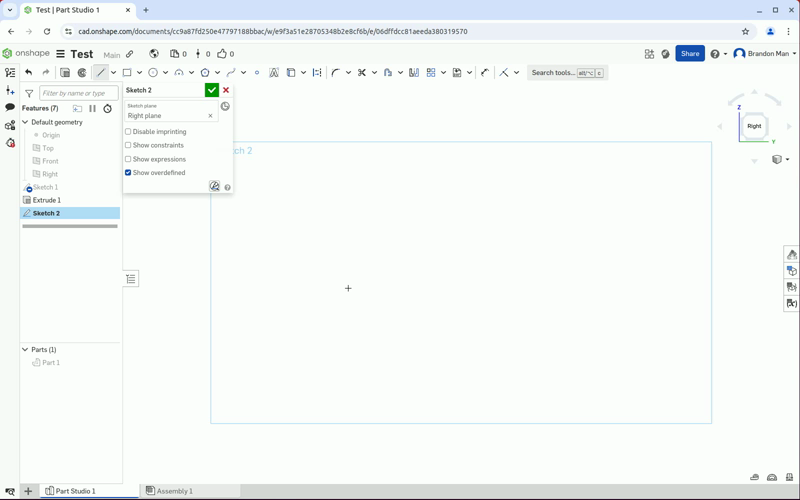
key_up(shift)
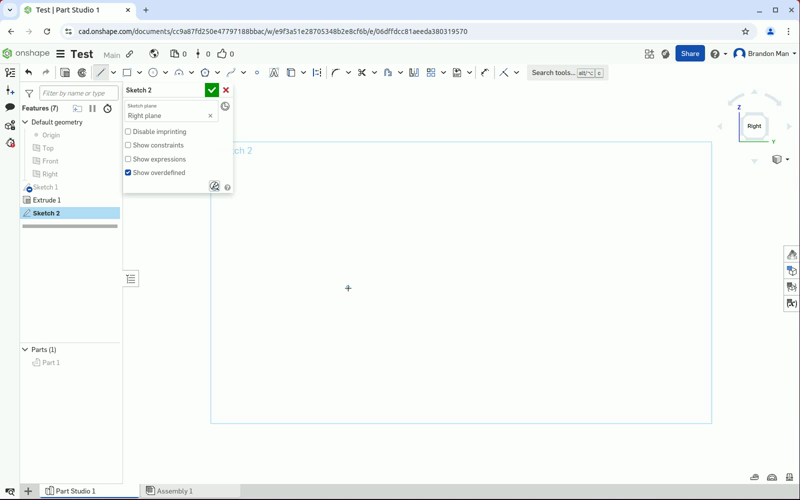
key_down(shift)
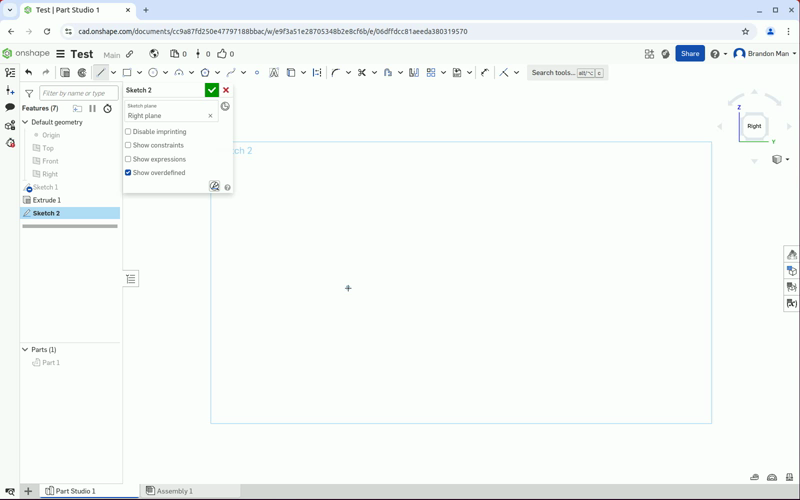
mouse_move(378, 287)
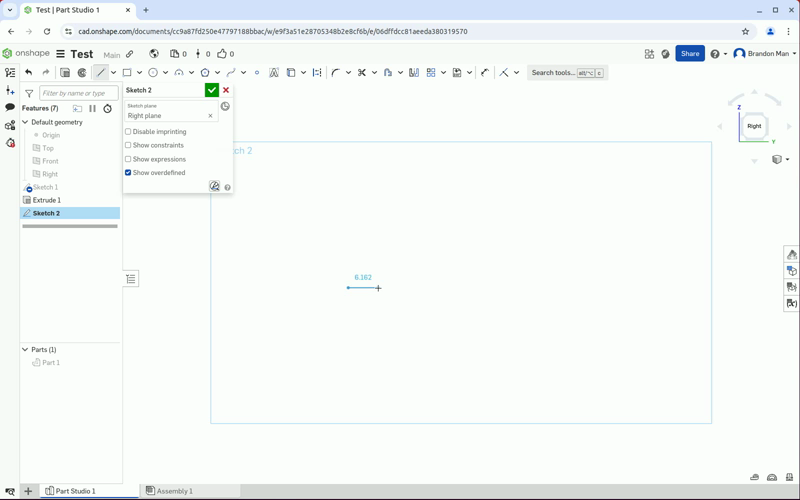
mouse_move(369, 288)
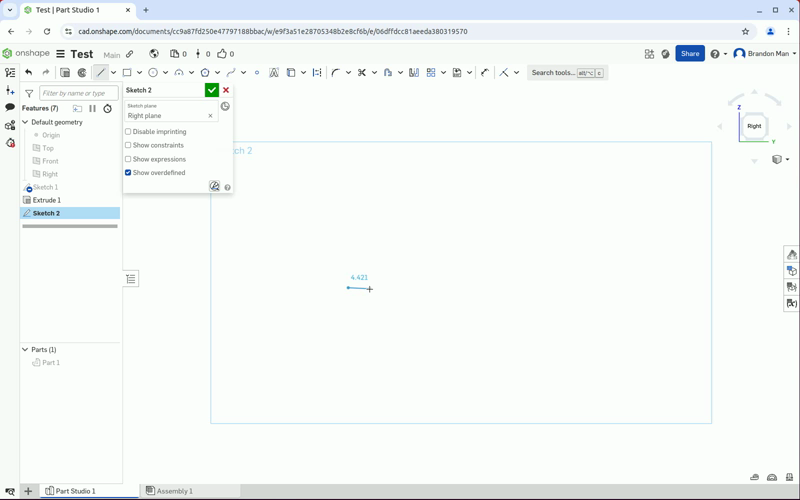
click(369, 288)
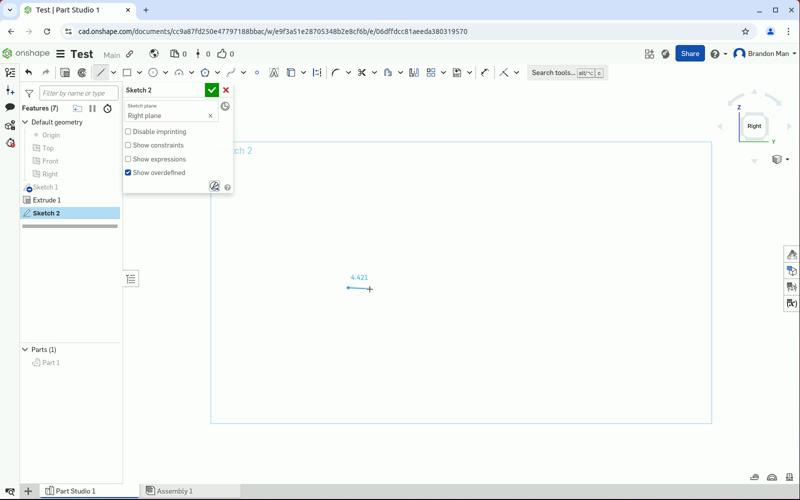
key_up(shift)
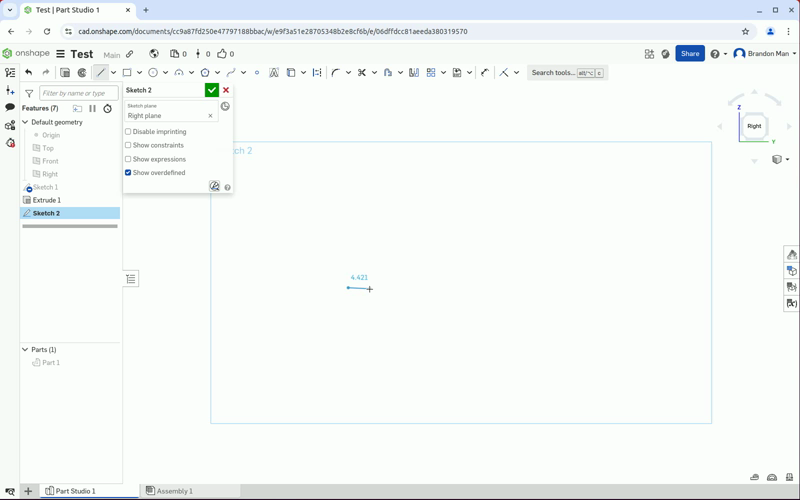
key_down(shift)
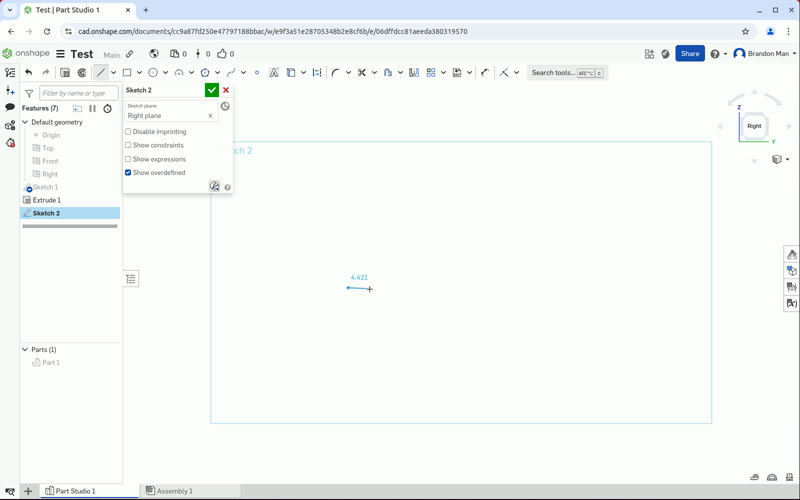
mouse_move(352, 201)
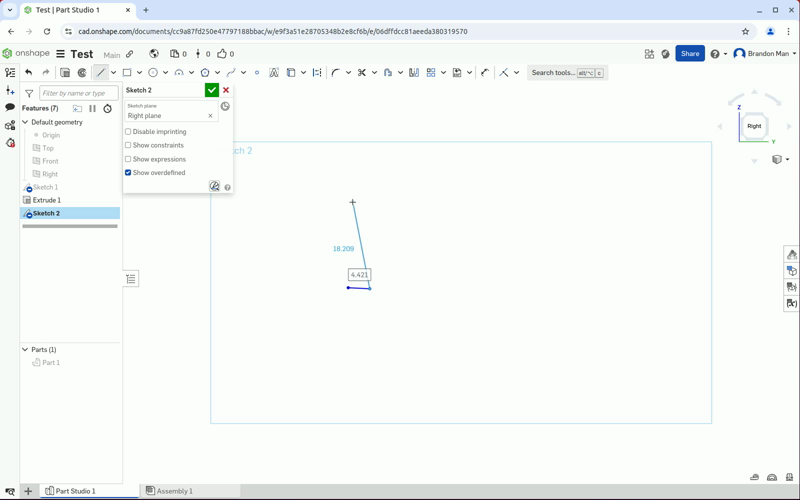
click(352, 201)
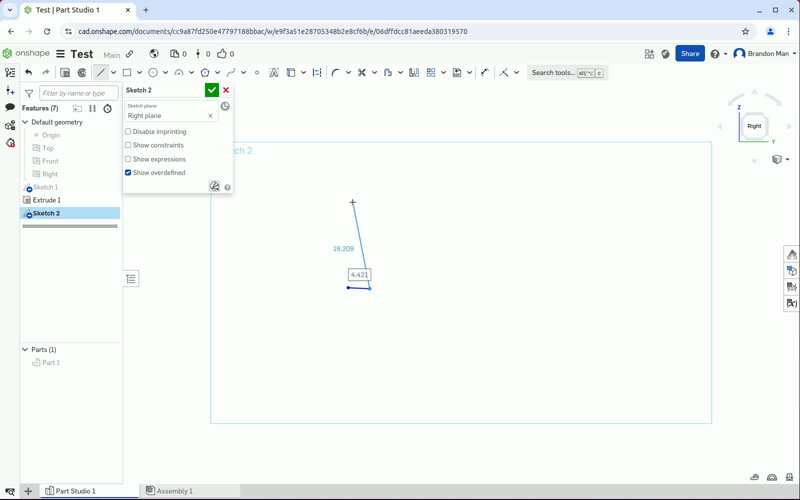
key_up(shift)
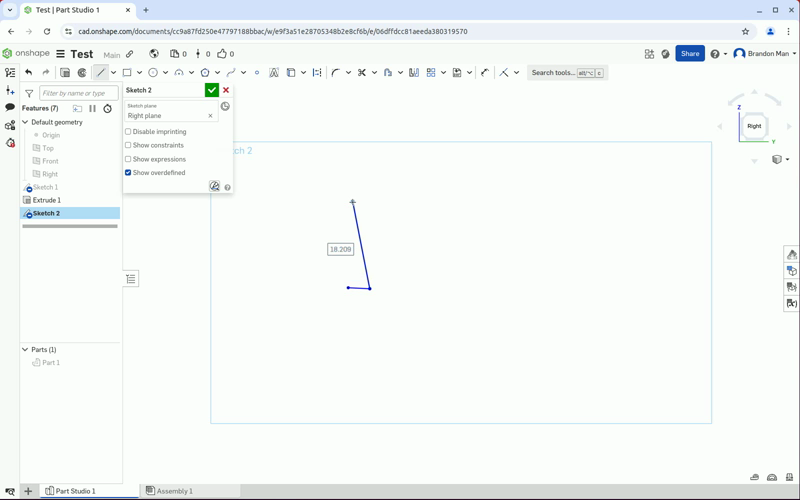
key_down(shift)
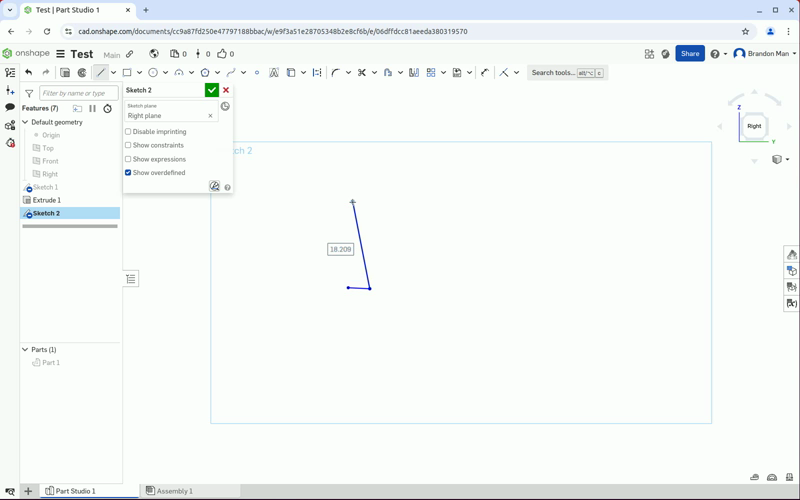
mouse_move(348, 287)
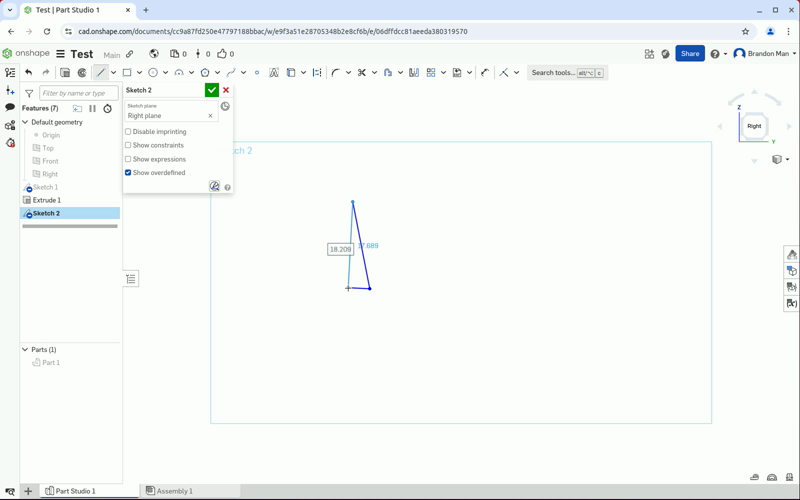
key_up(shift)
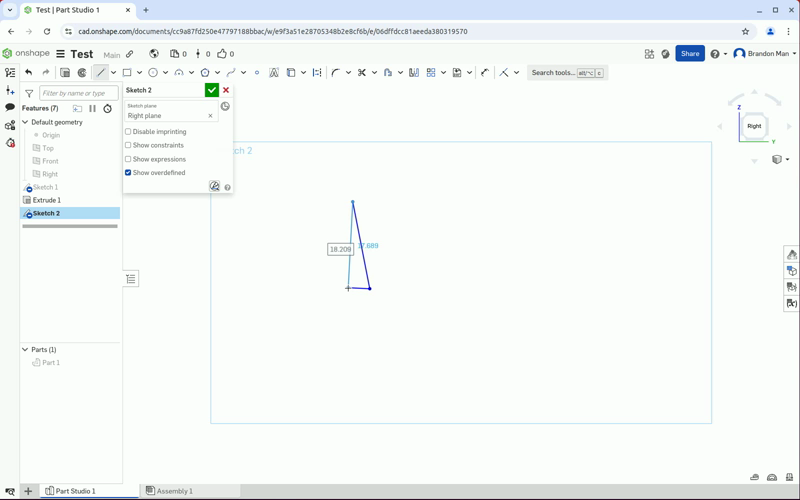
click(348, 287)
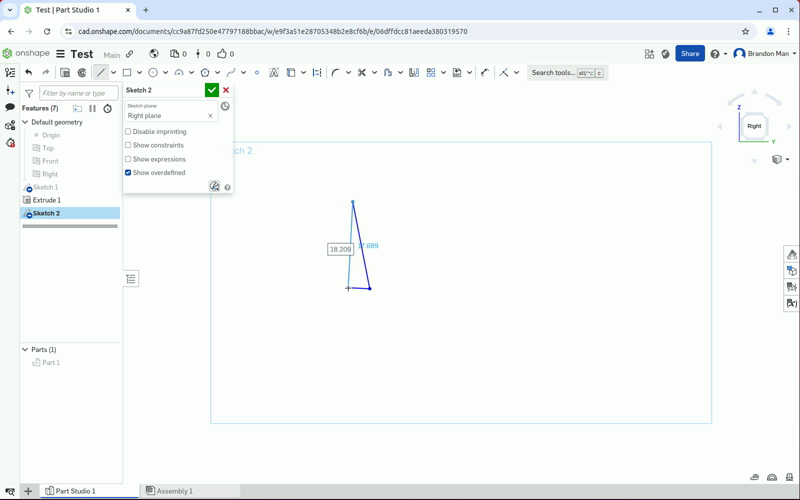
key(esc)
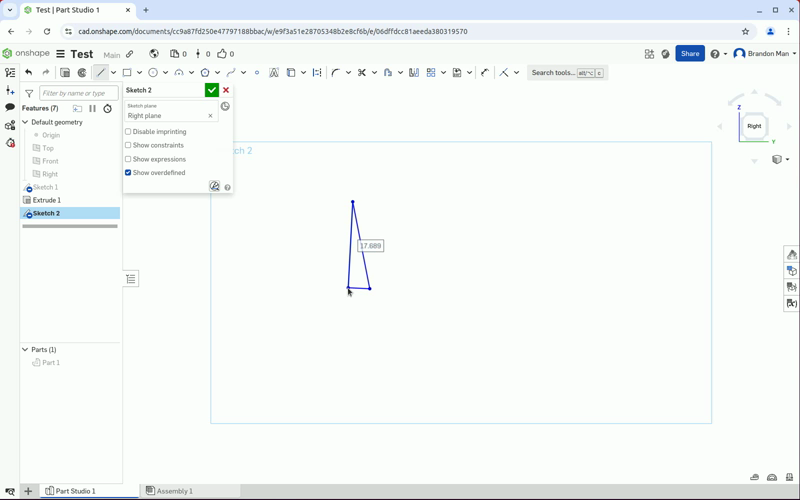
mouse_move(354, 268)
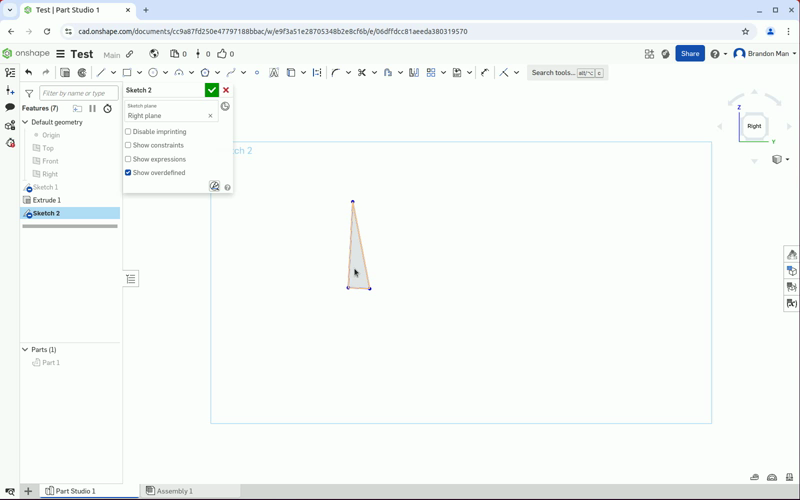
scroll(6)
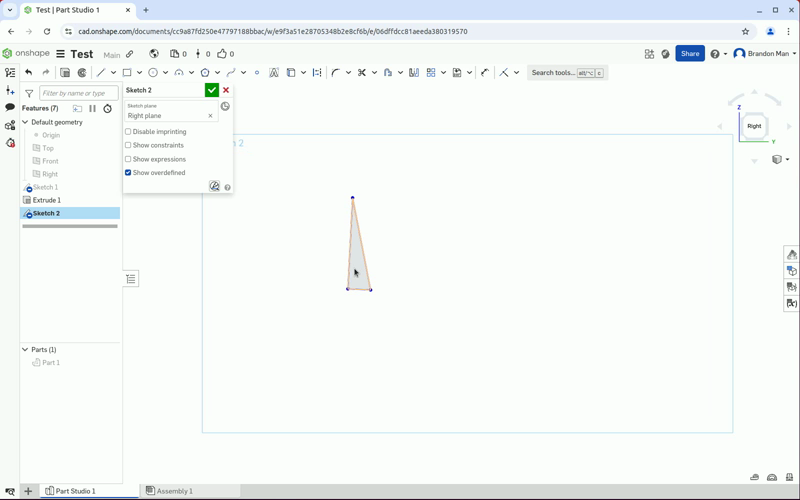
scroll(6)
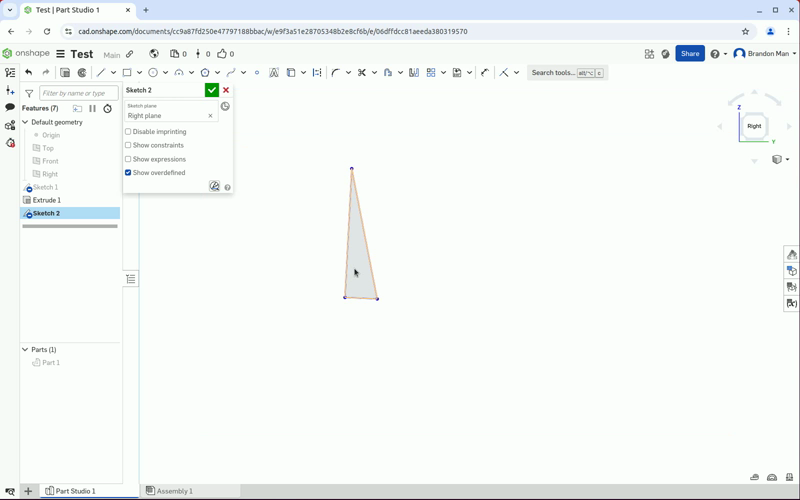
scroll(6)
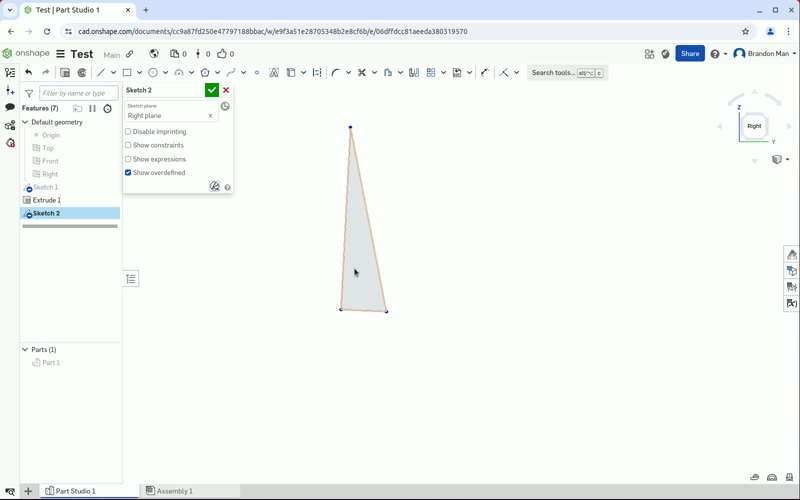
scroll(6)
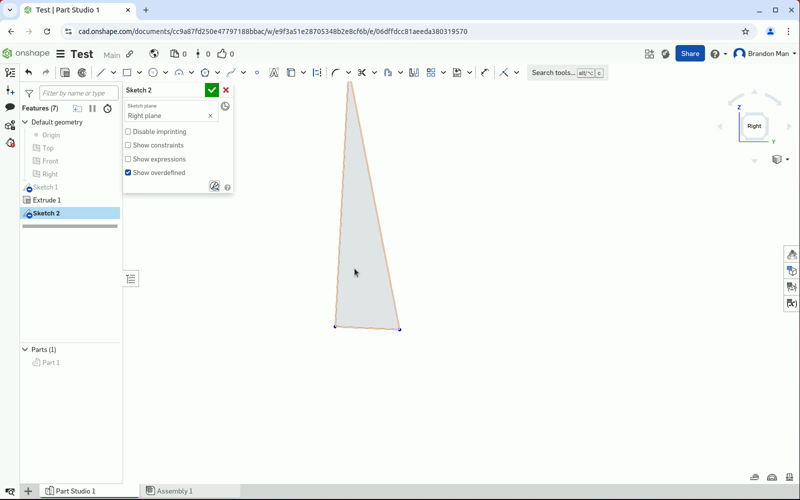
scroll(6)
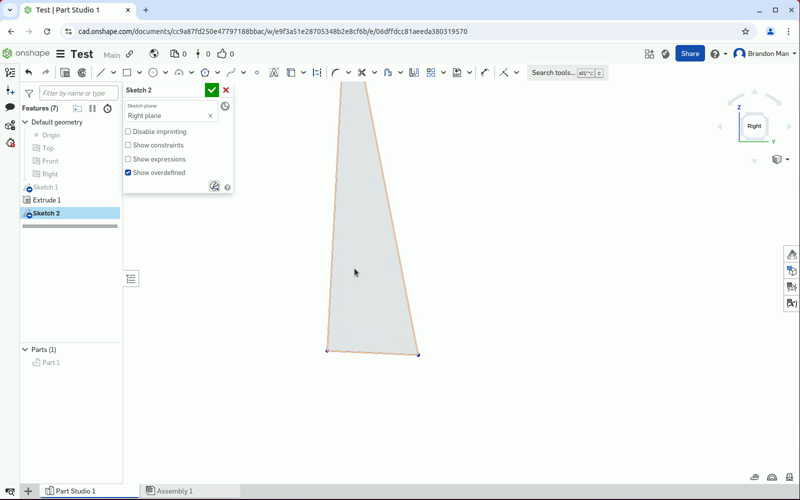
scroll(6)
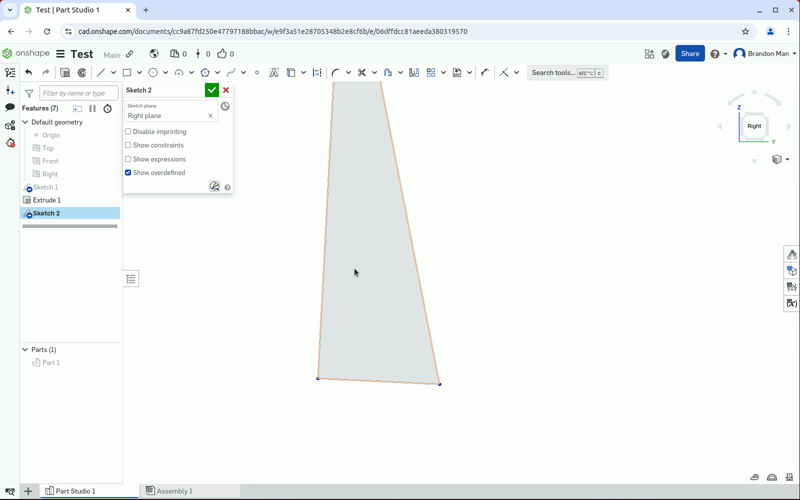
scroll(6)
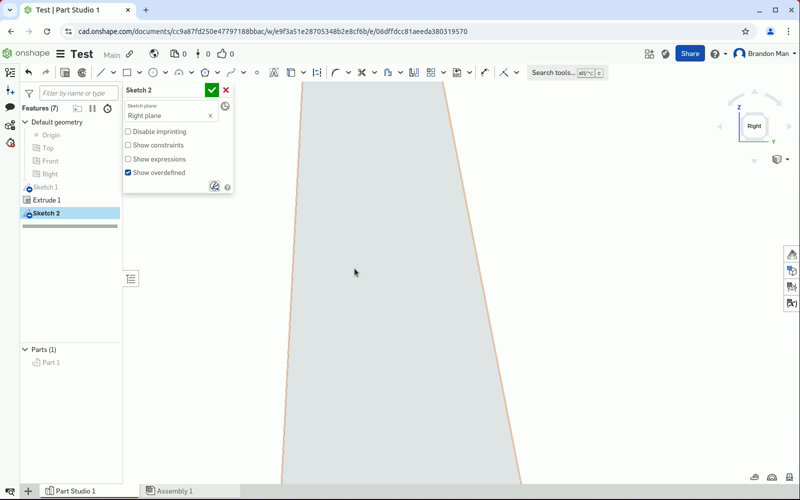
click(354, 268)
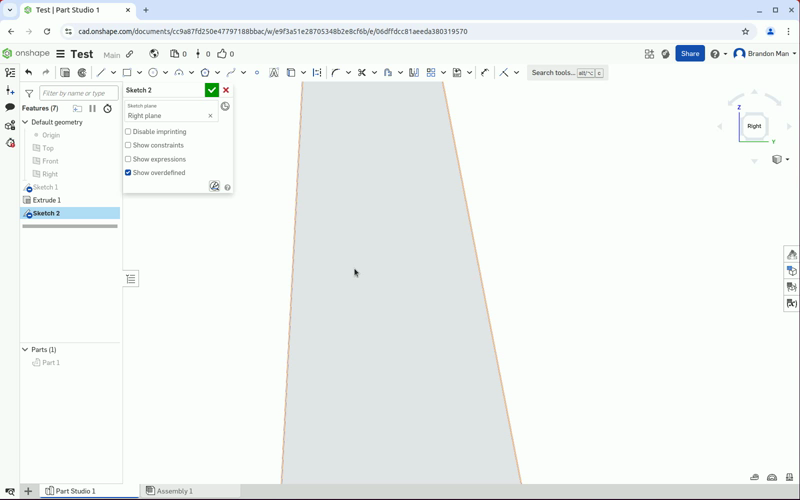
scroll(-6)
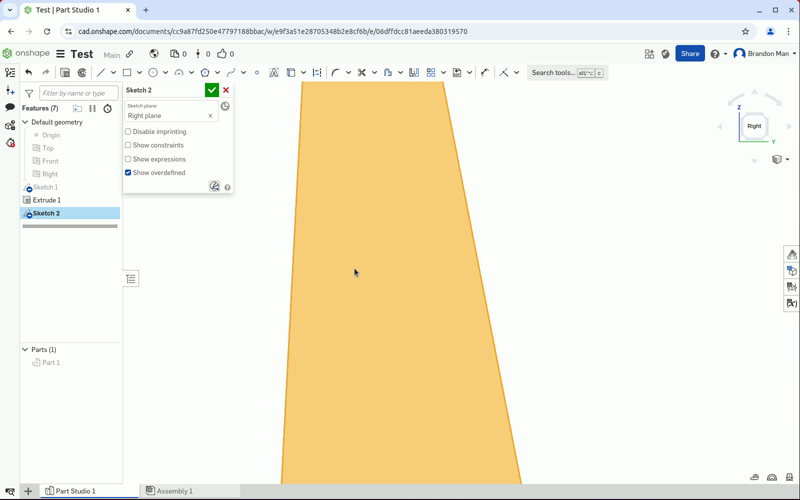
scroll(-6)
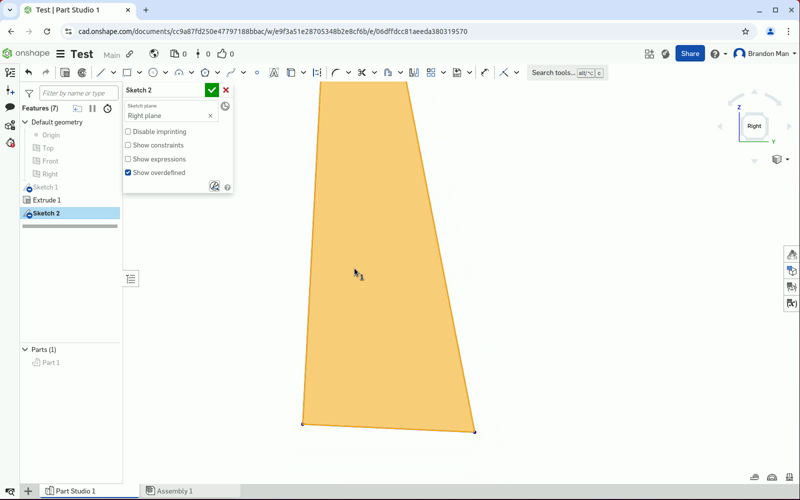
scroll(-6)
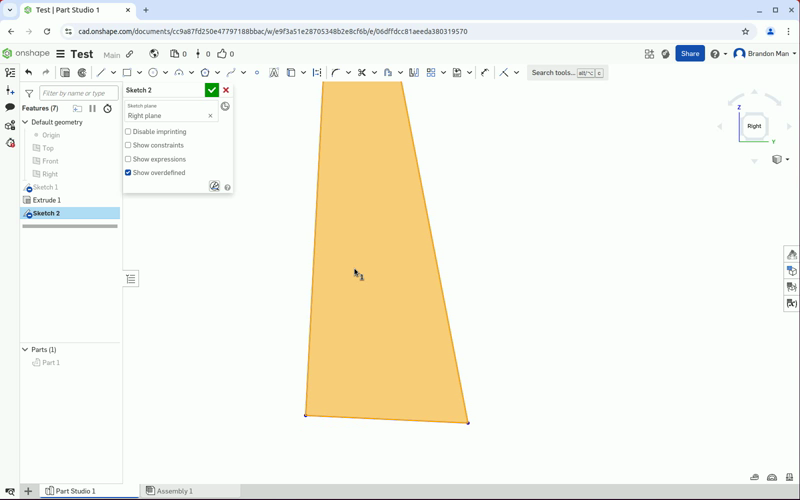
scroll(-6)
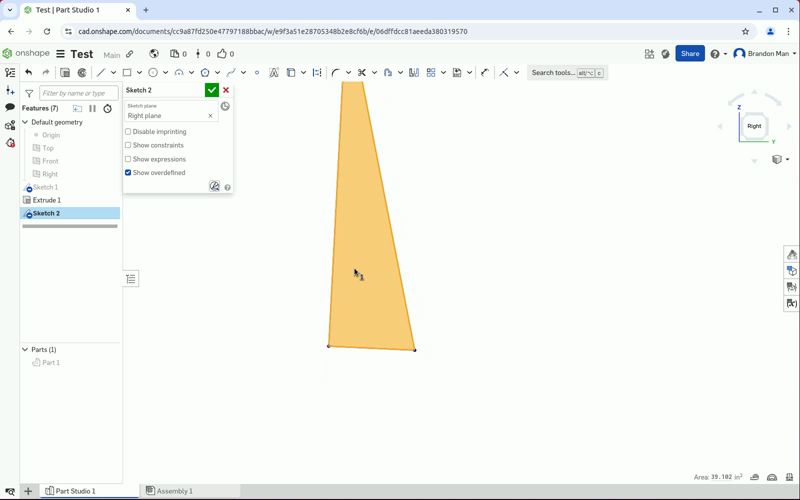
scroll(-6)
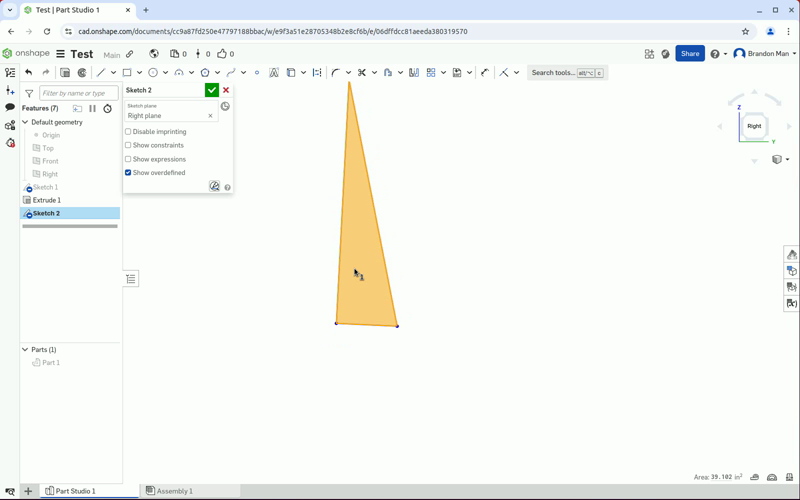
scroll(-6)
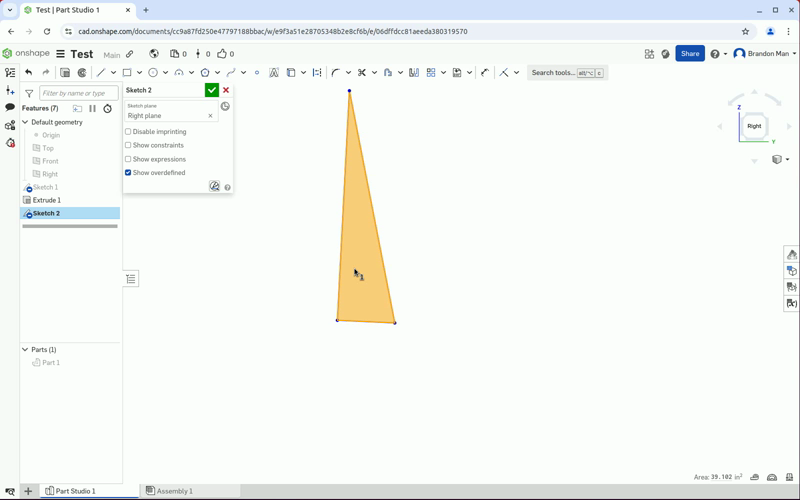
scroll(-6)
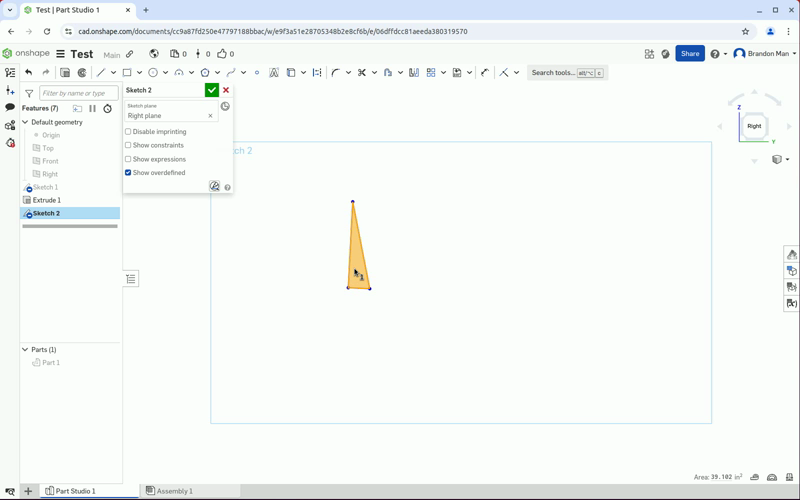
mouse_move(73, 352)
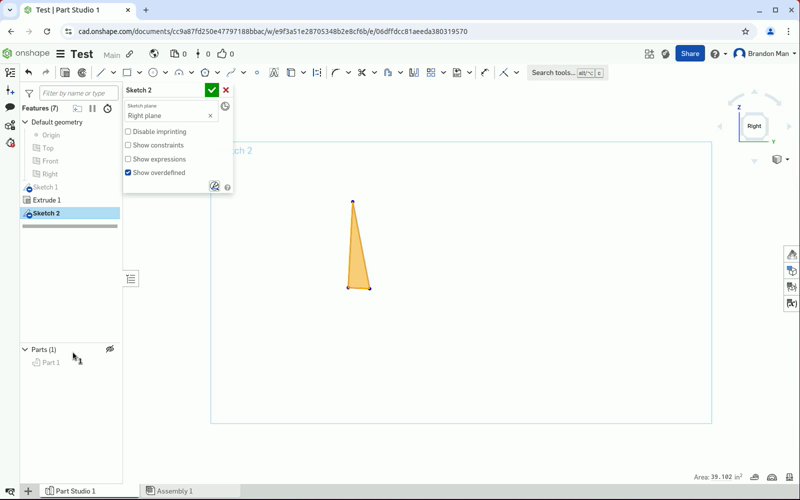
key(shift+y)
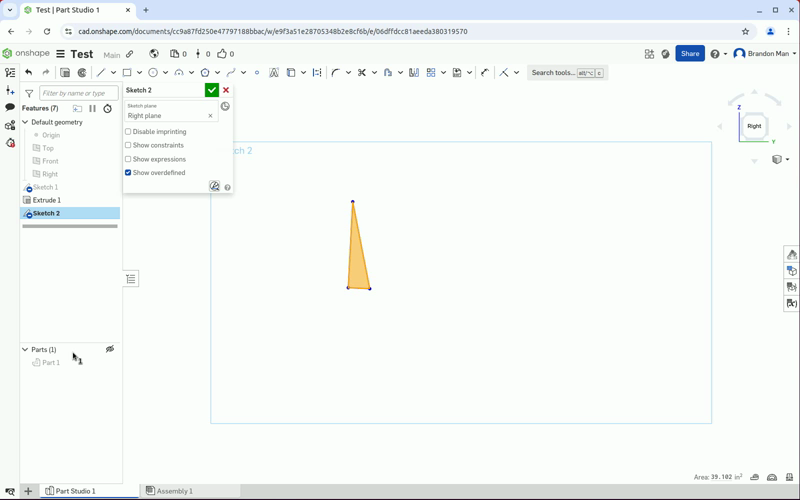
key(shift+e)
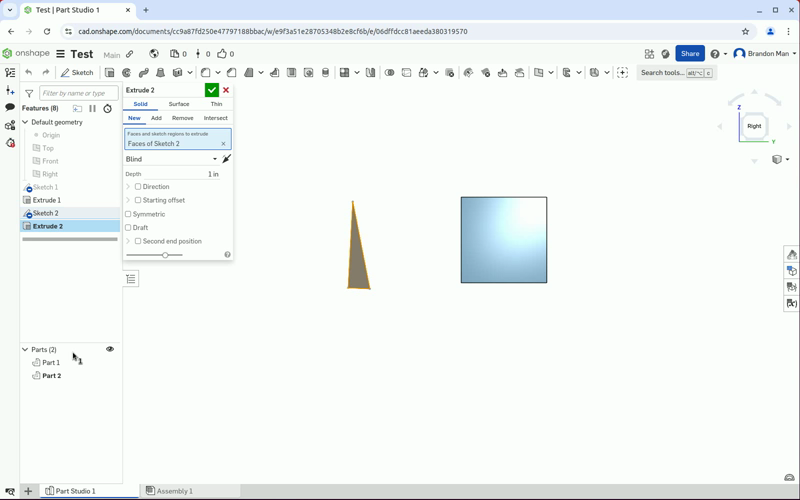
mouse_move(143, 106)
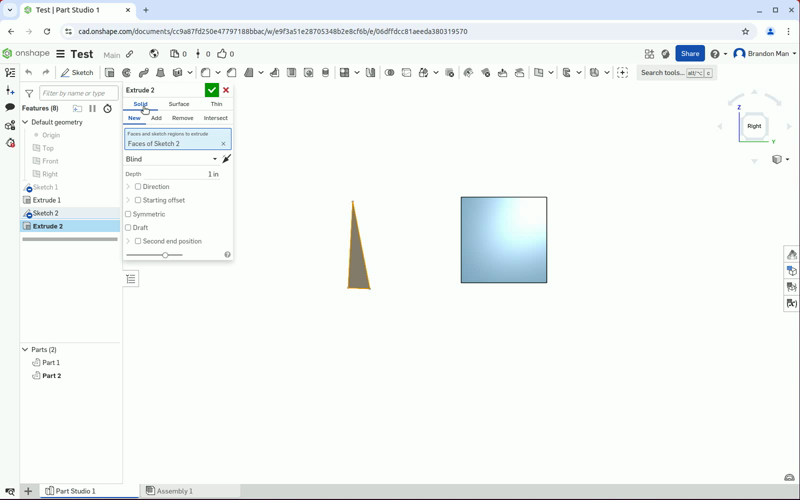
click(143, 106)
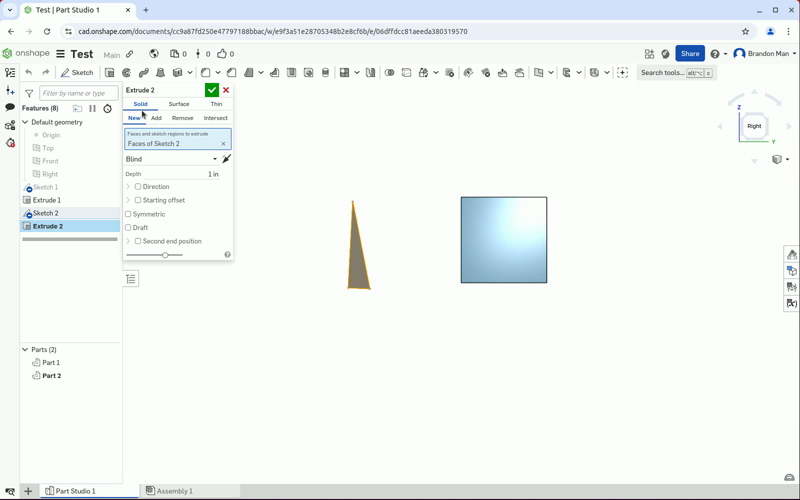
mouse_move(137, 120)
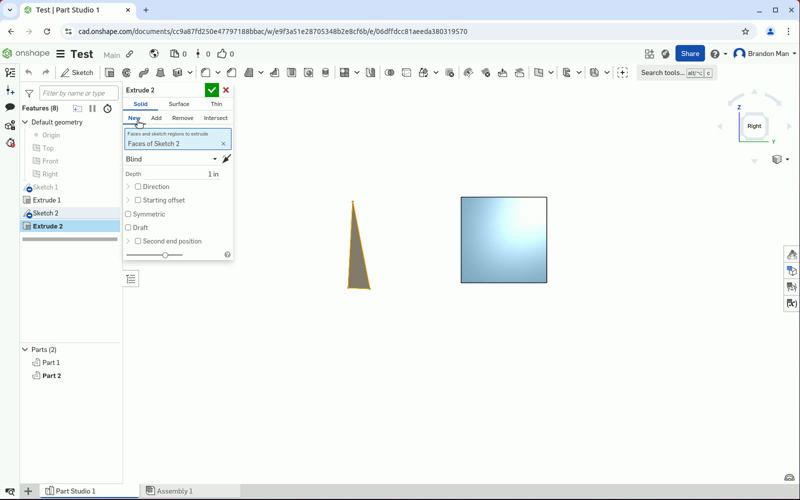
click(137, 120)
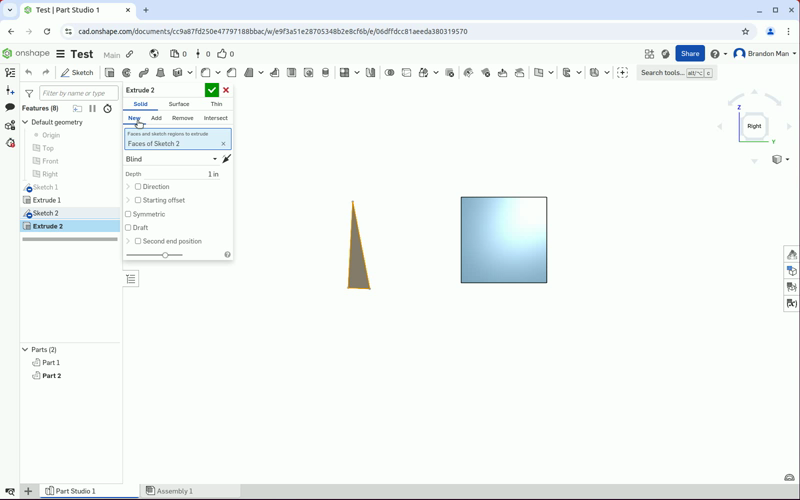
key(tab, 4)
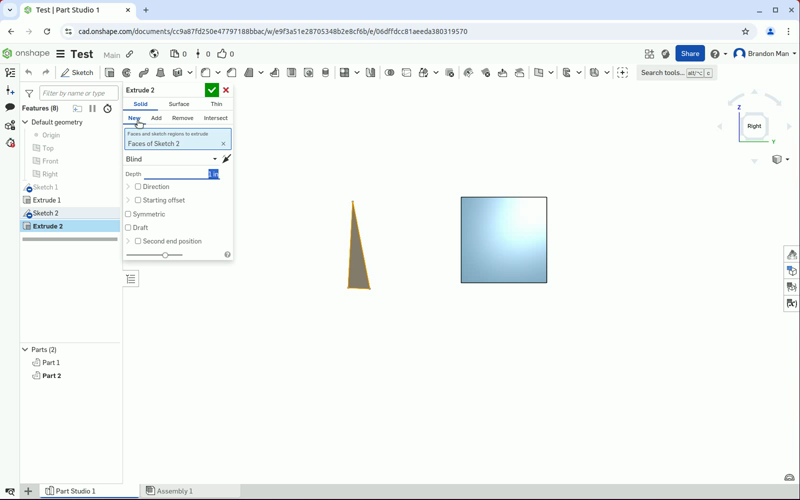
text(17.572)
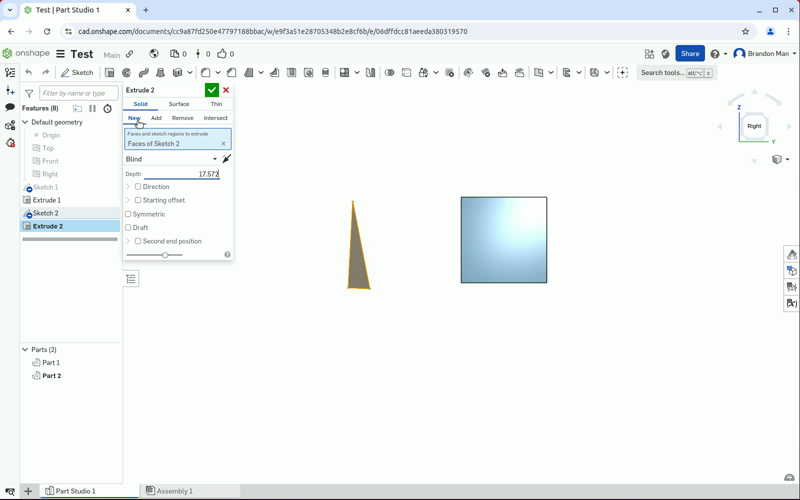
key(enter)
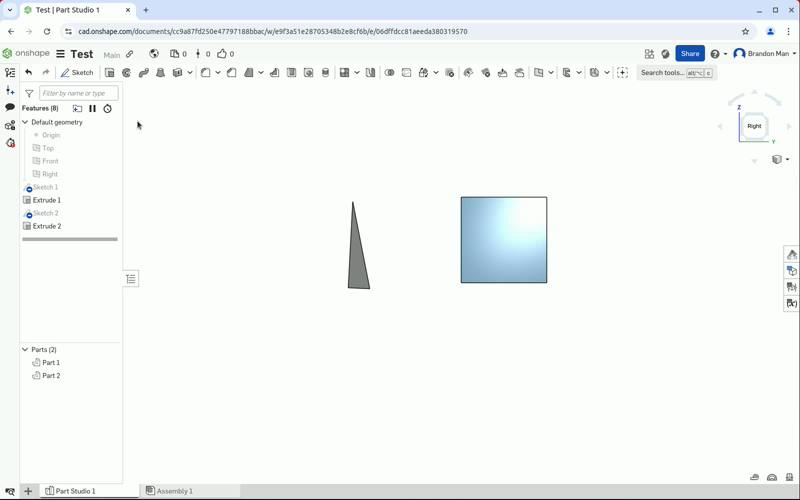
key(shift+h)
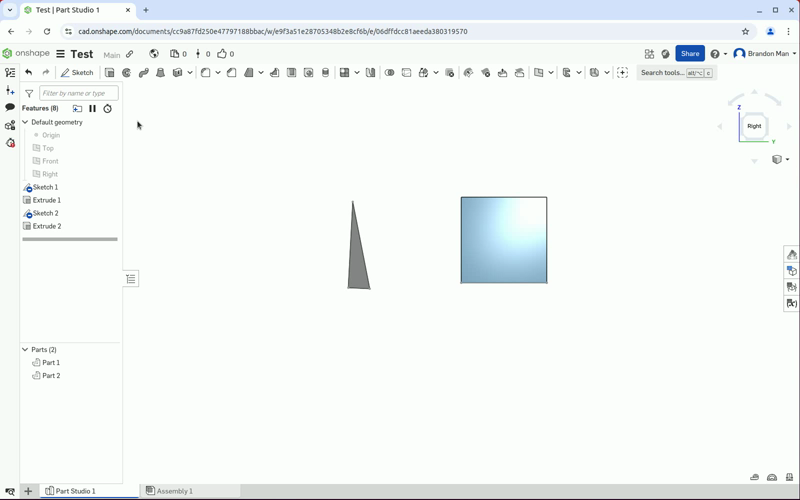
key(shift+h)
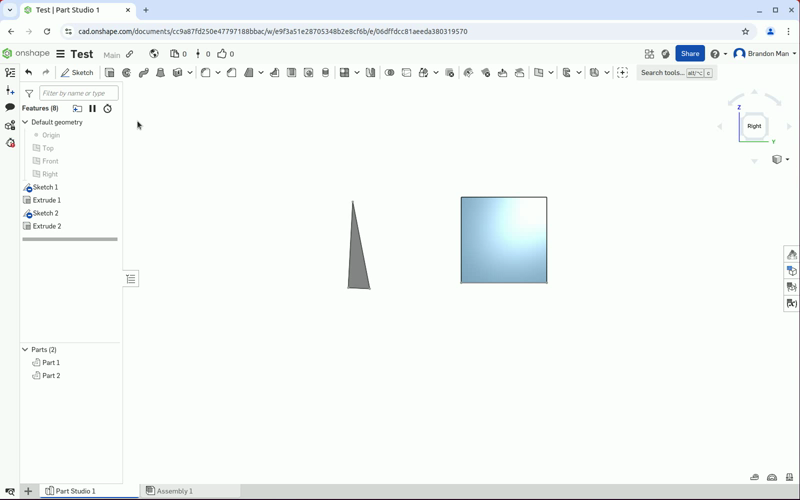
key(shift+7)
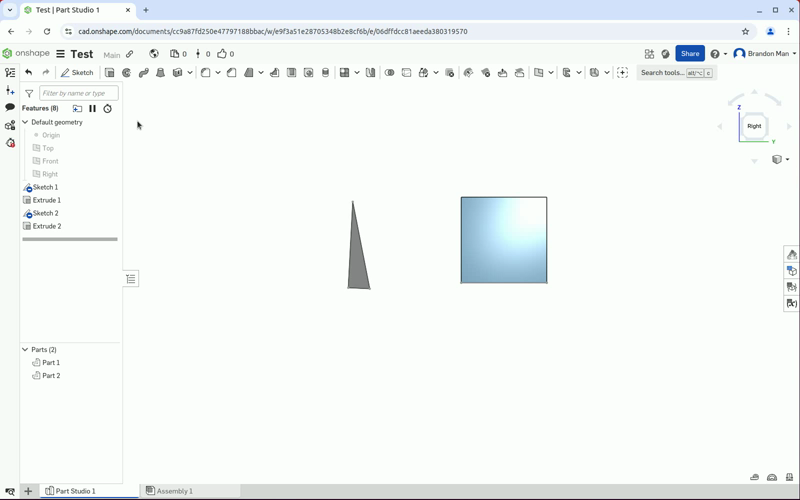
key(right, 2)
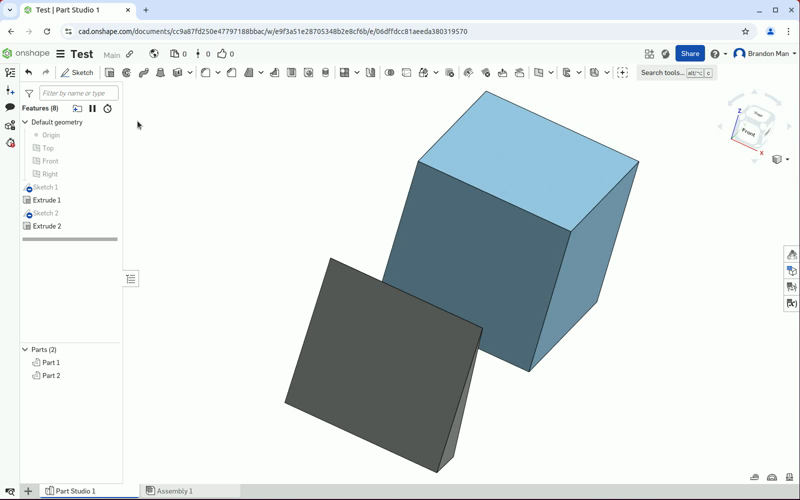
key(down, 2)
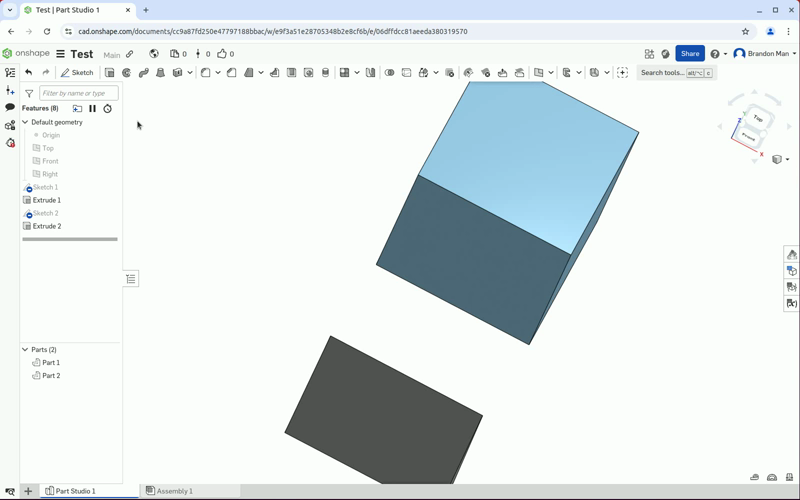
key(up, 2)
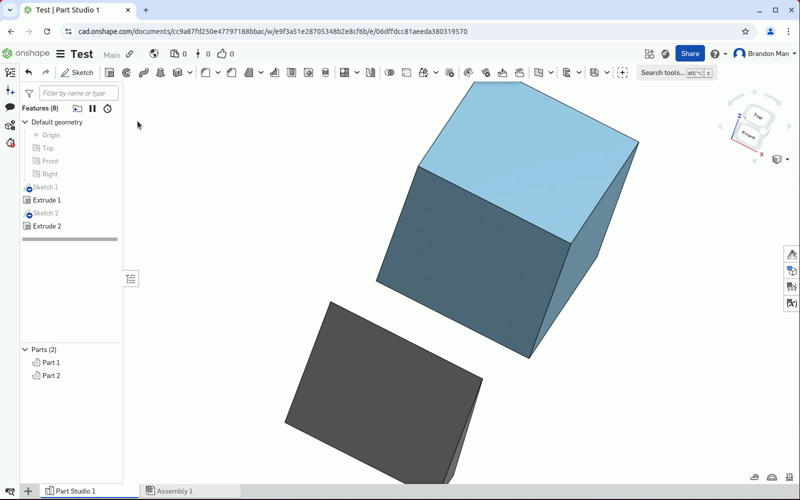
key(left, 2)
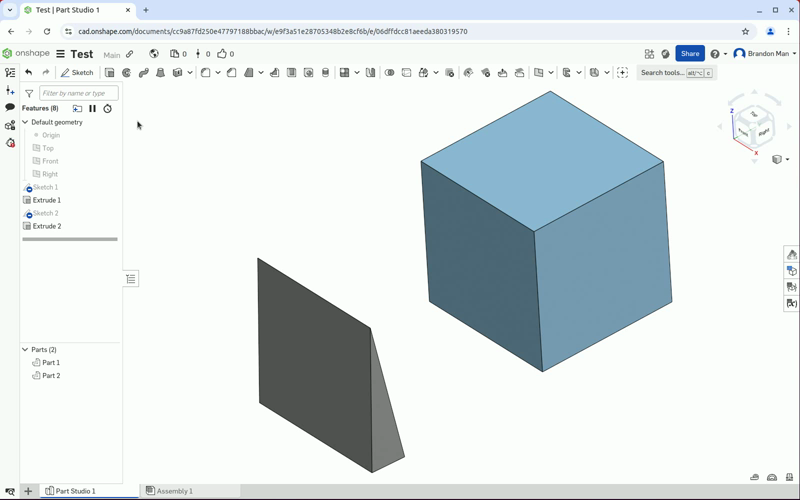
mouse_move(73, 189)
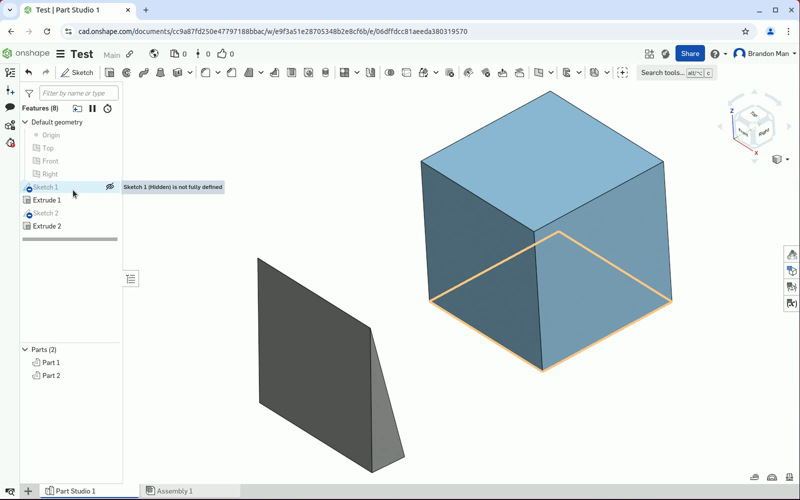
click(73, 189)